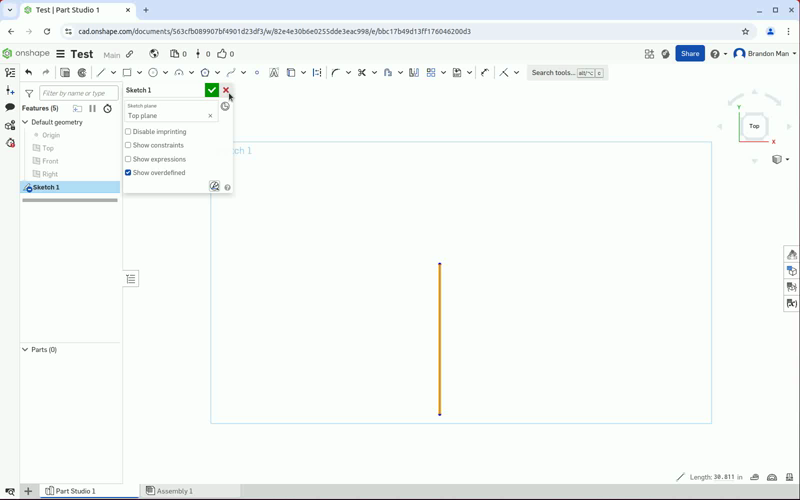
key(shift+h)
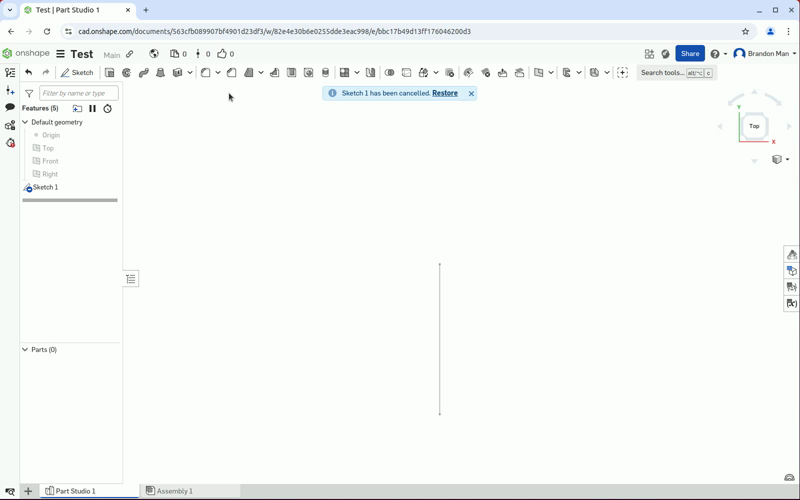
mouse_move(73, 352)
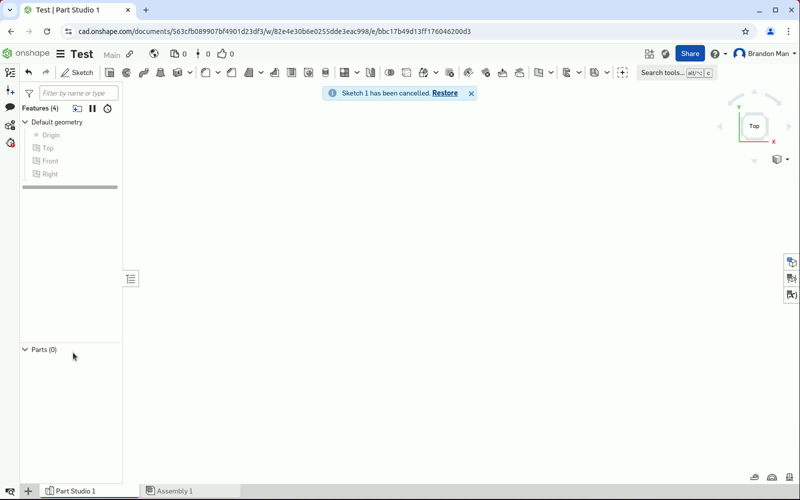
key(y)
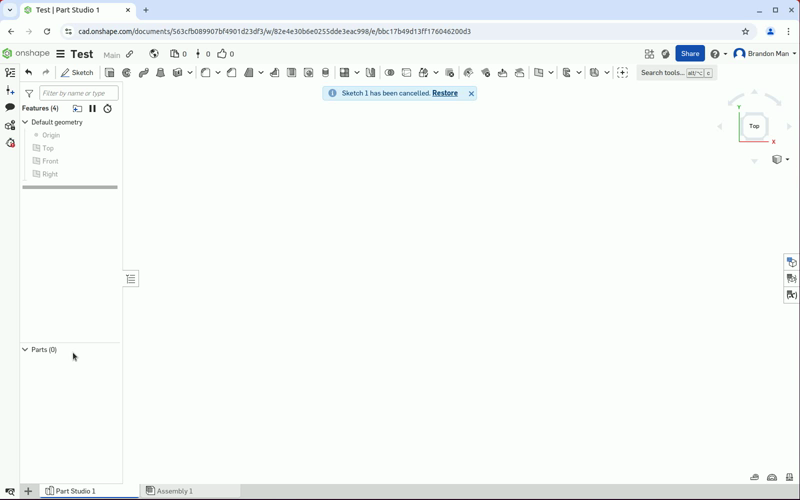
key(shift+p)
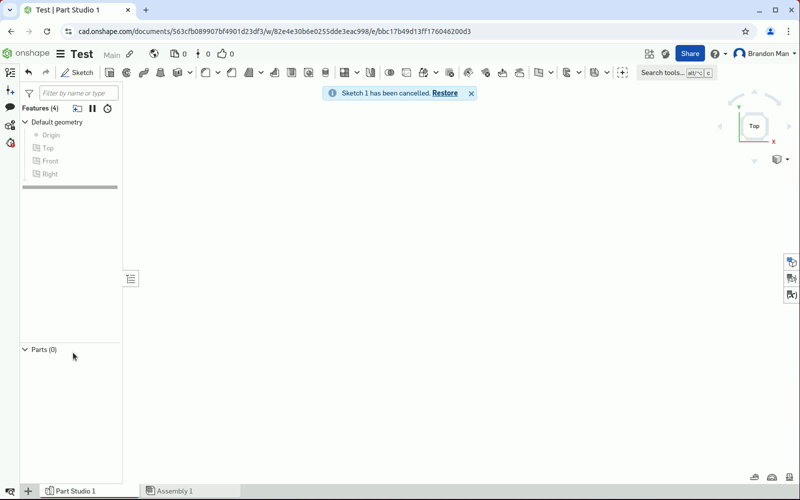
key(space)
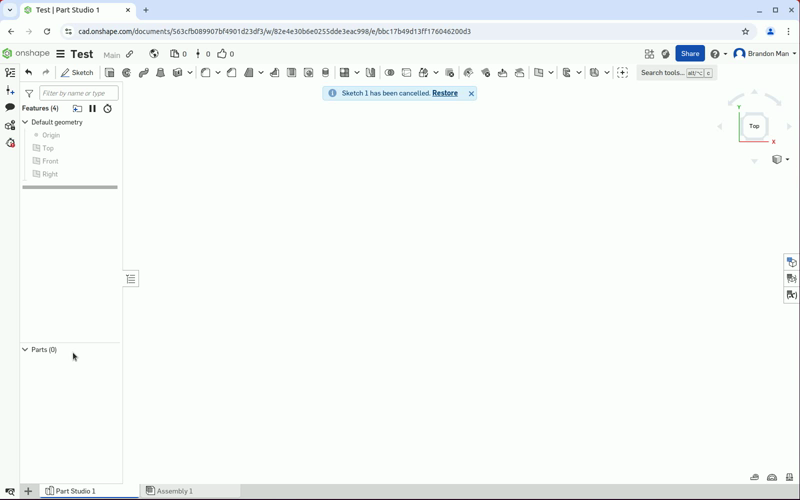
key_down(shift)
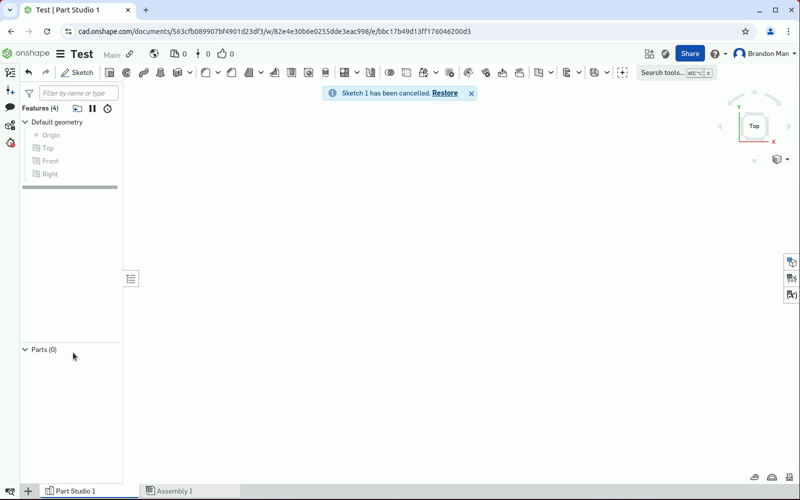
key(up)
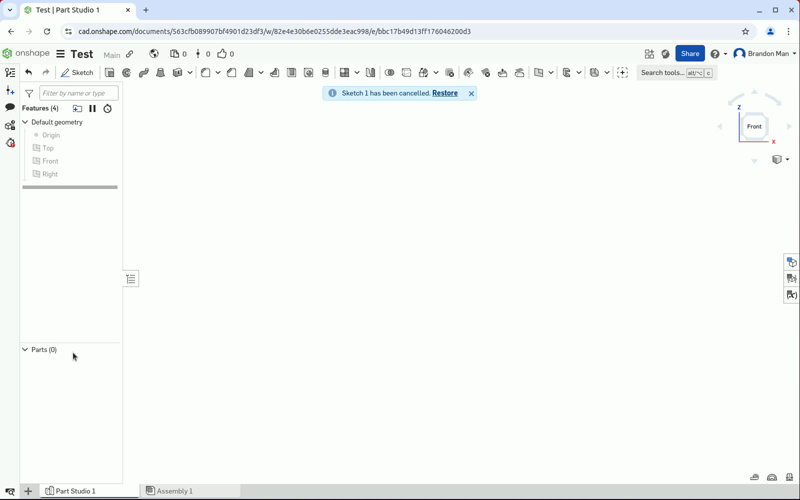
key_up(shift)
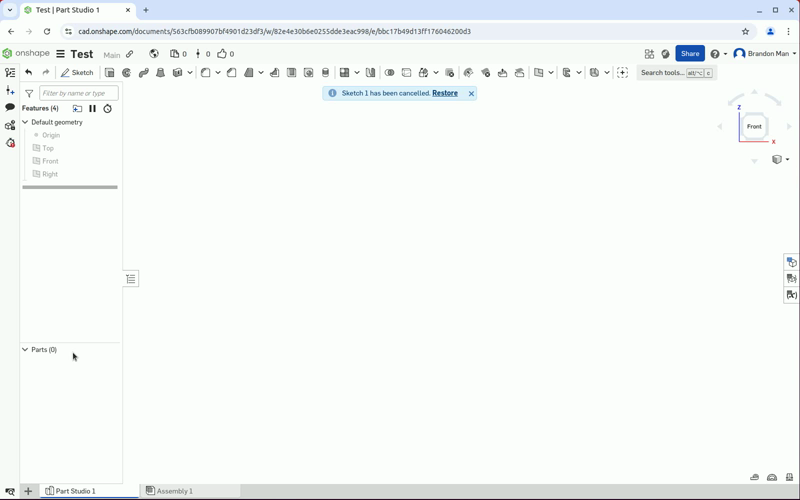
mouse_move(73, 352)
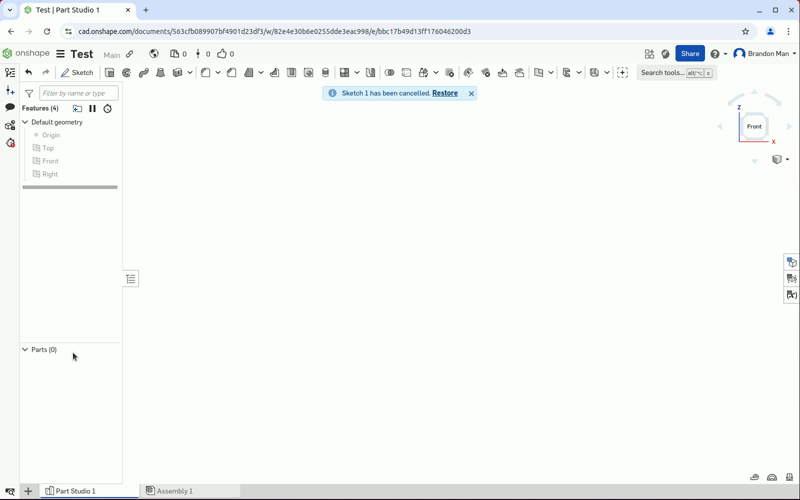
key(shift+y)
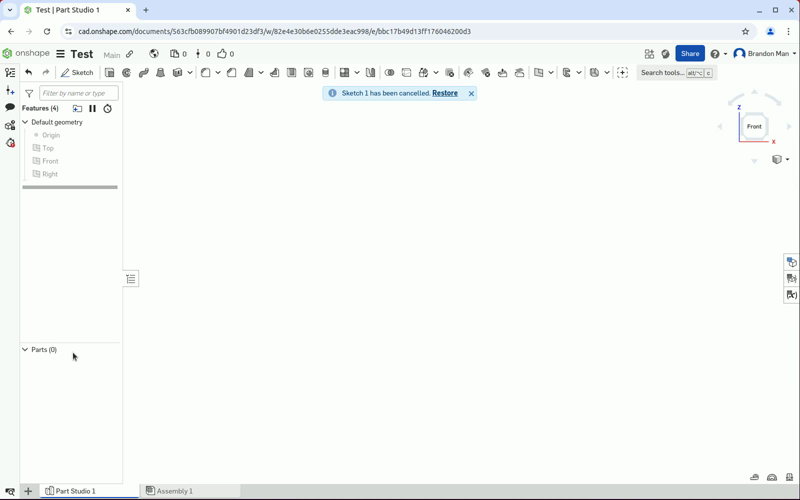
key(shift+s)
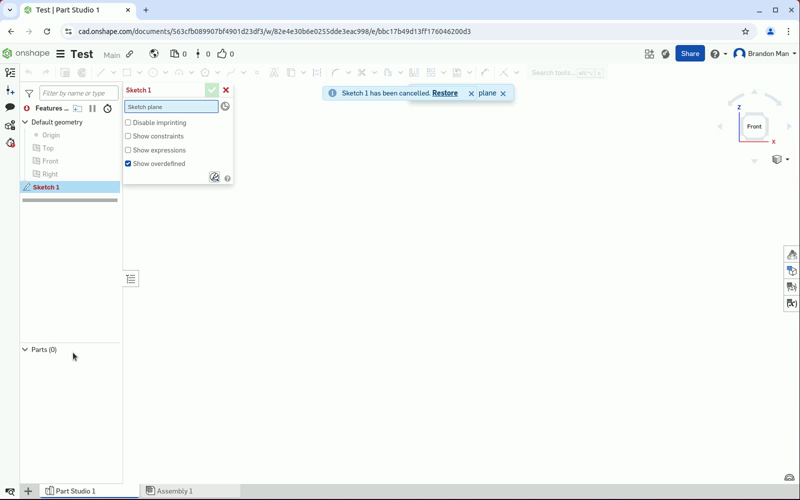
mouse_move(73, 163)
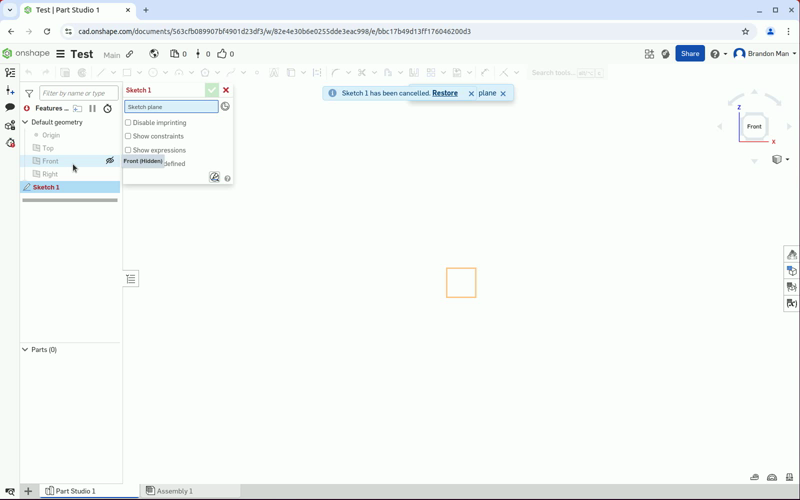
click(73, 163)
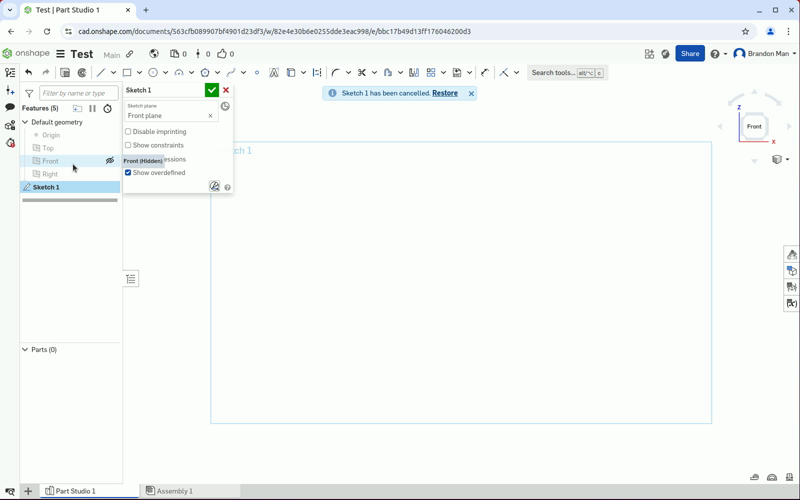
mouse_move(73, 352)
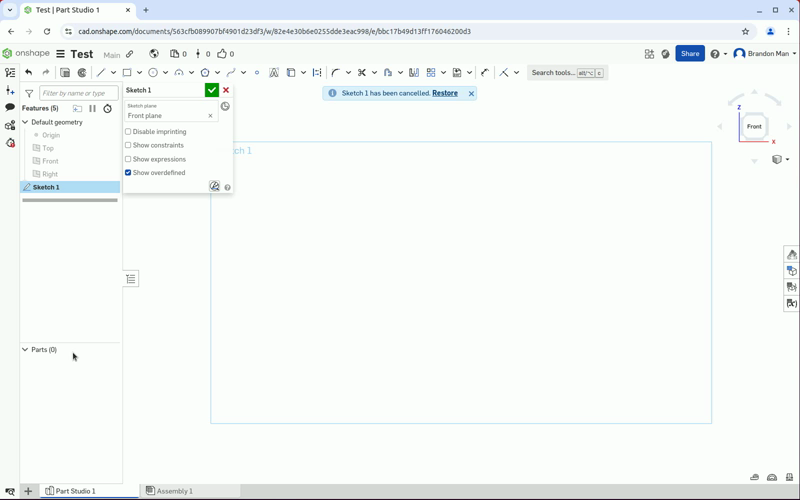
key(y)
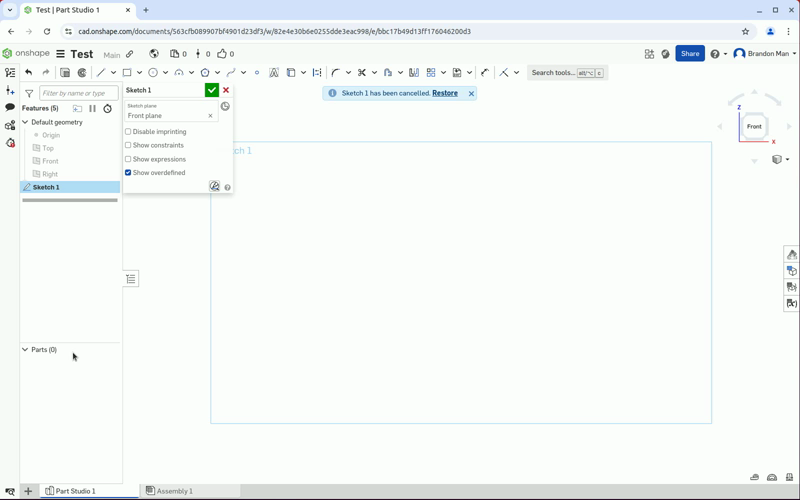
key(l)
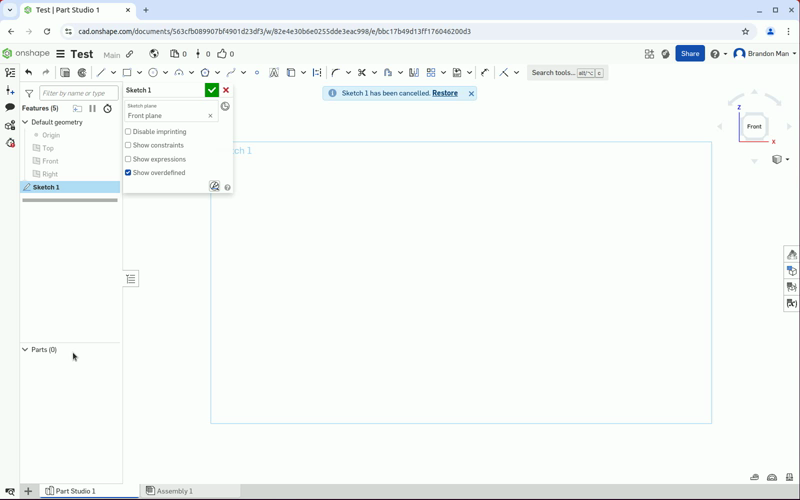
key_down(shift)
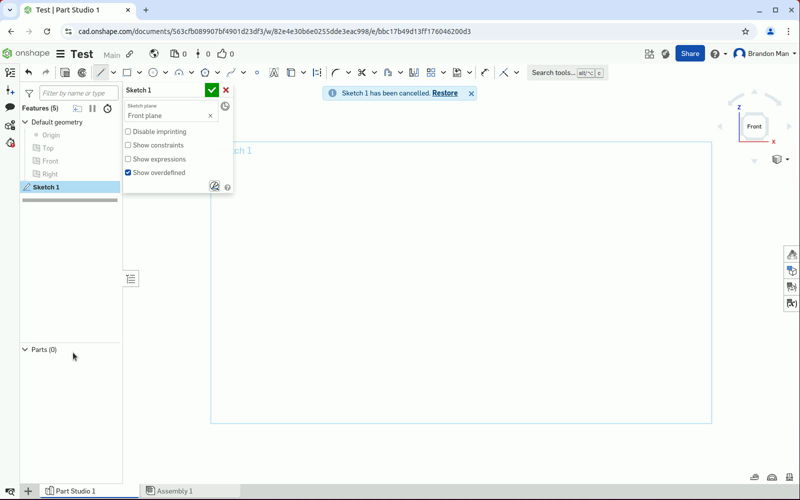
mouse_move(457, 282)
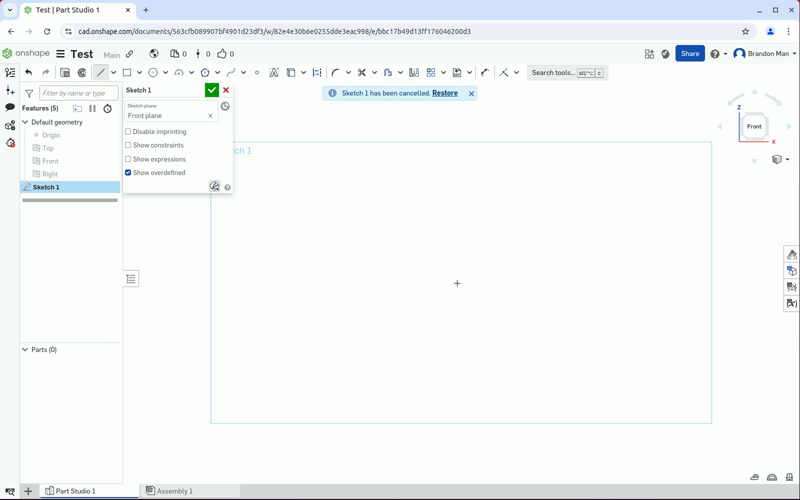
click(457, 282)
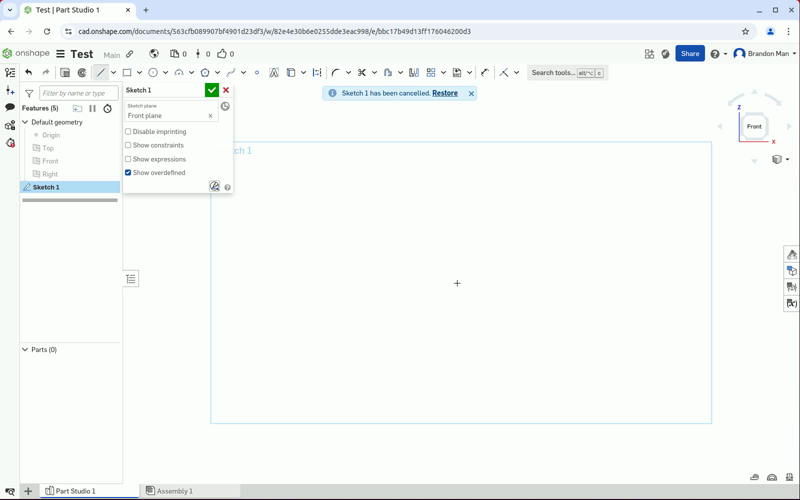
key_up(shift)
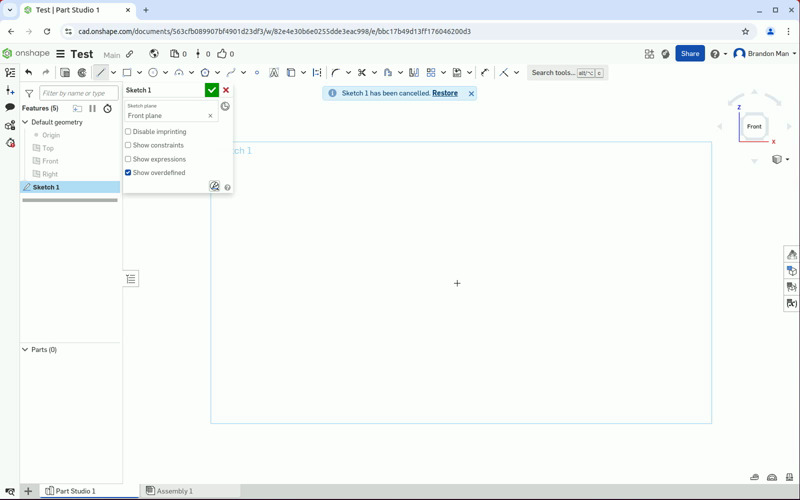
key_down(shift)
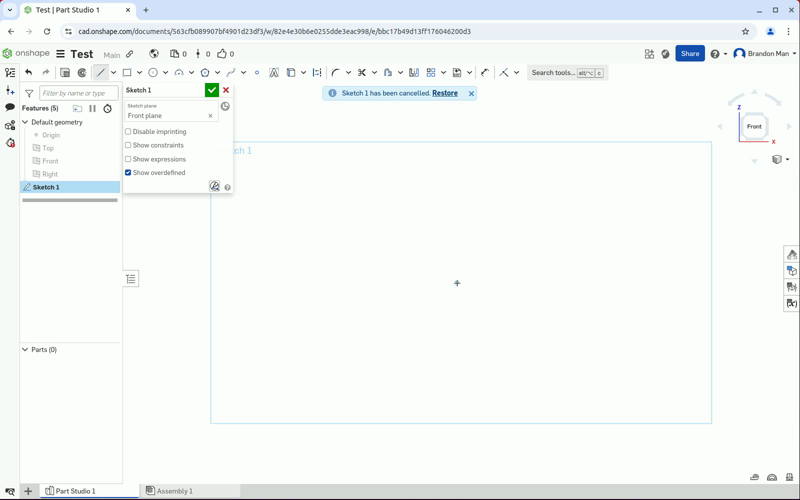
mouse_move(487, 282)
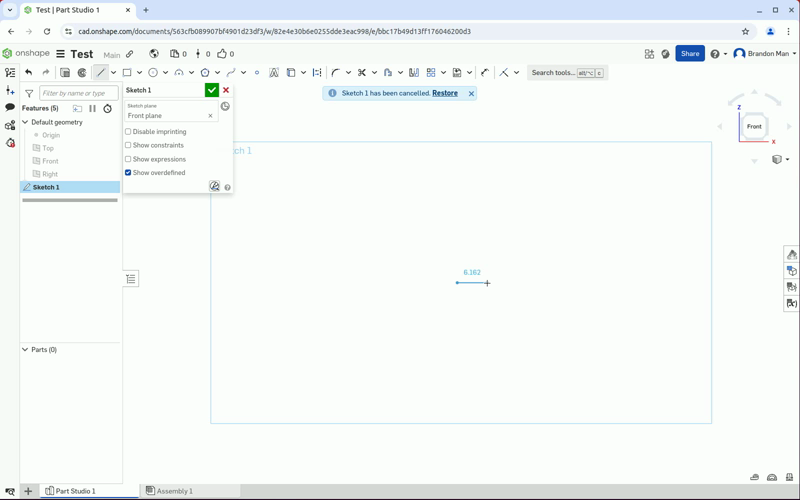
mouse_move(501, 282)
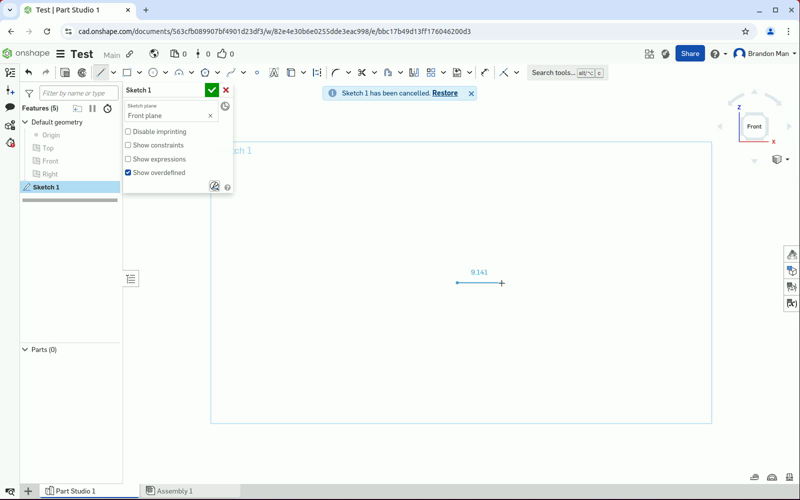
click(501, 282)
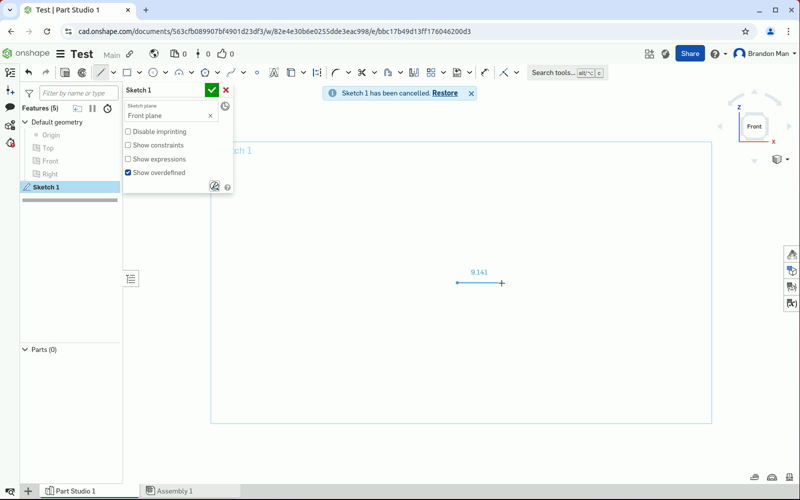
key_up(shift)
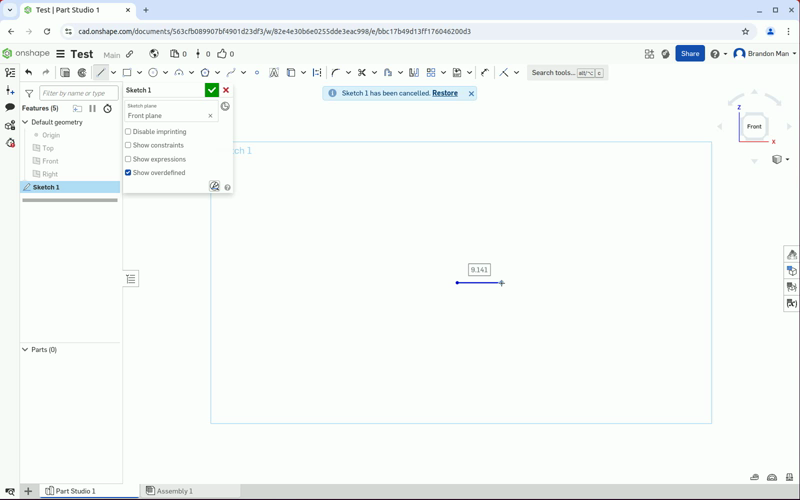
key_down(shift)
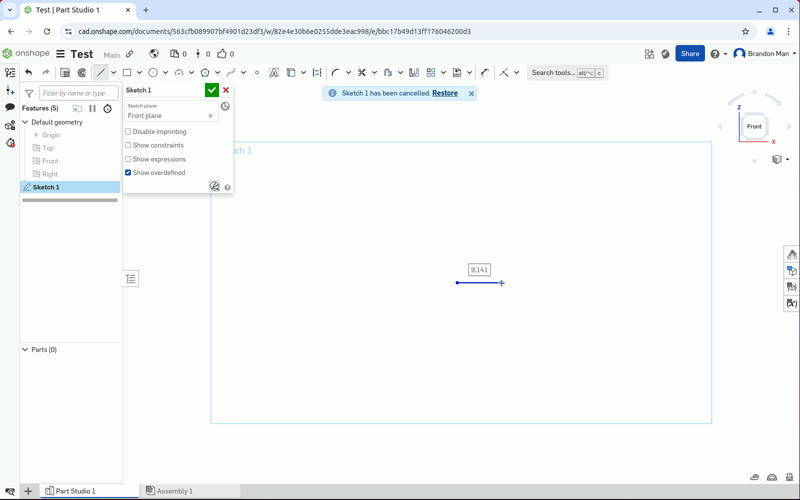
mouse_move(501, 213)
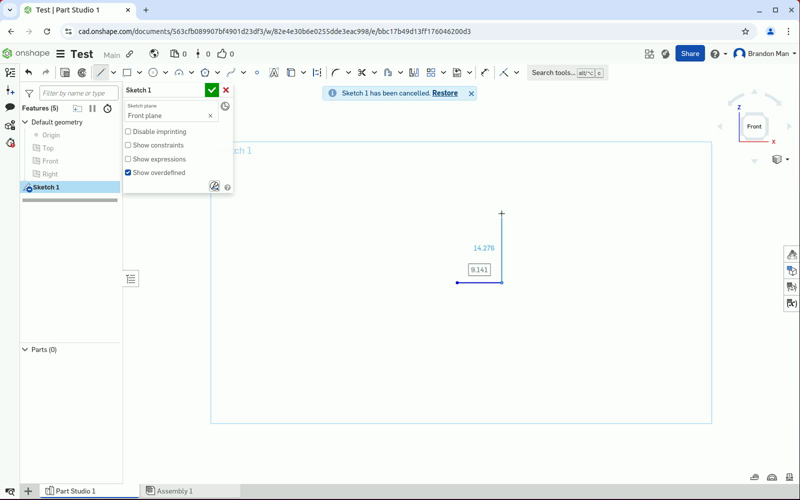
click(501, 213)
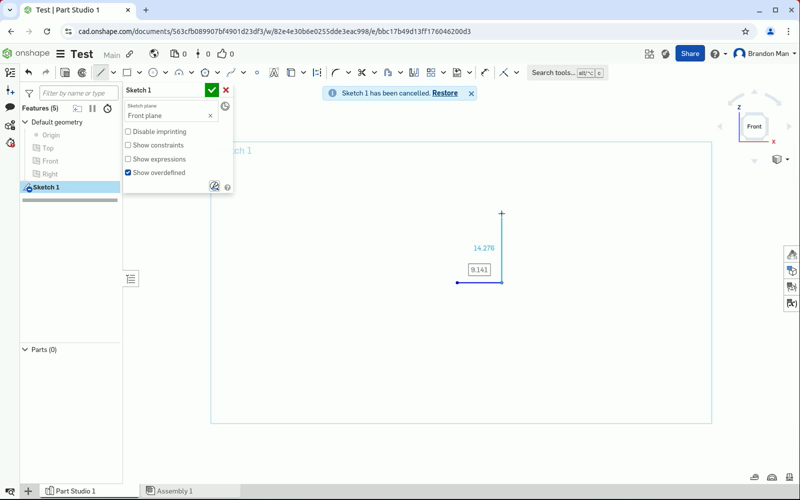
key_up(shift)
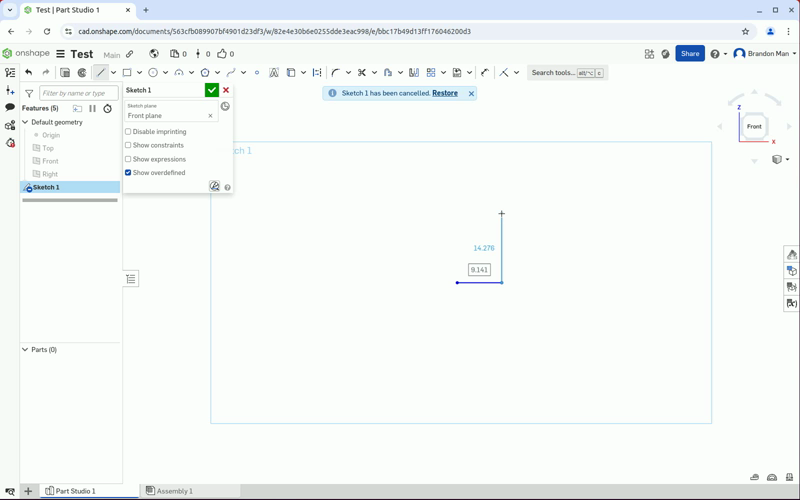
key_down(shift)
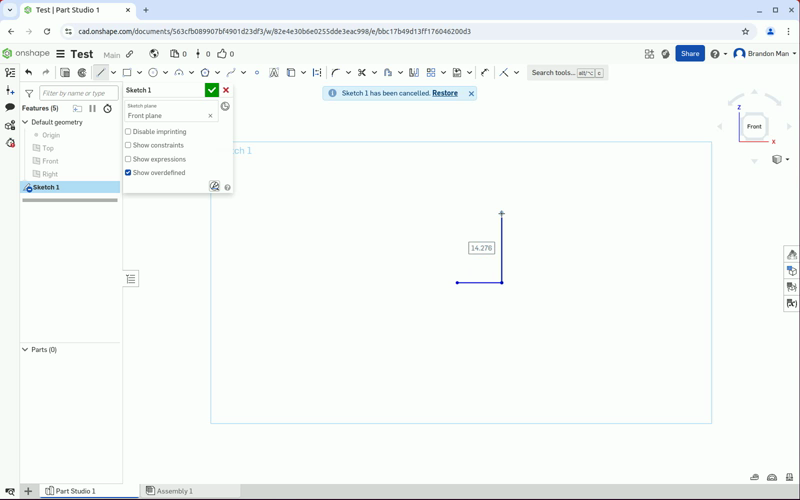
mouse_move(531, 213)
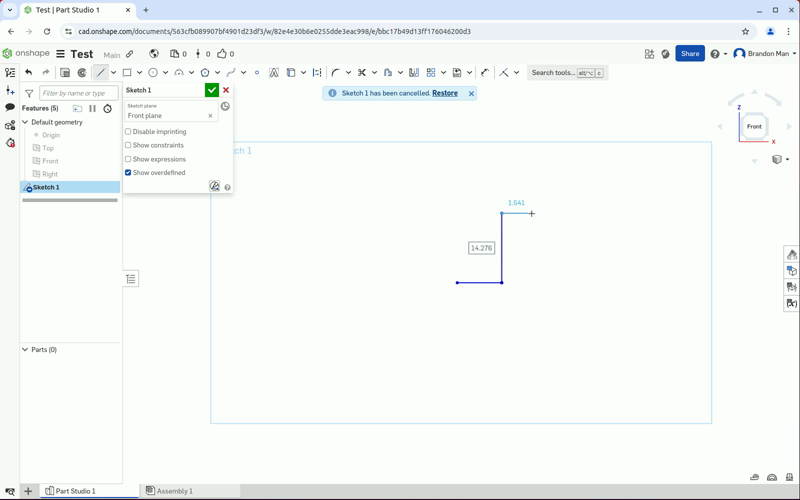
mouse_move(457, 213)
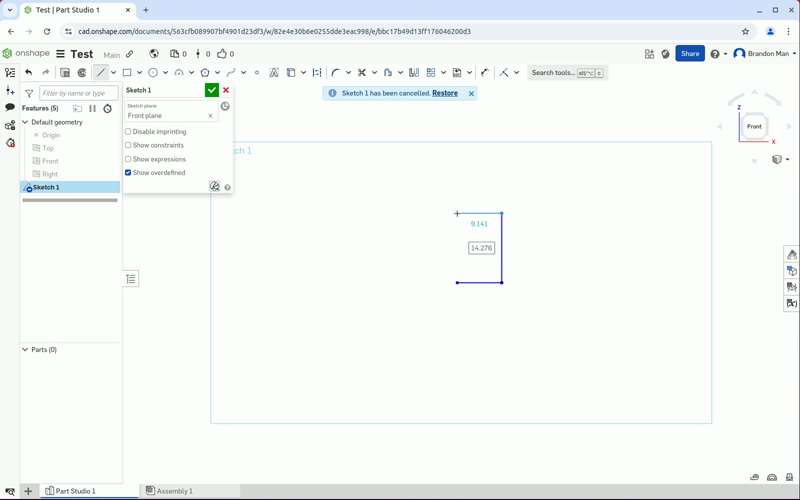
click(457, 213)
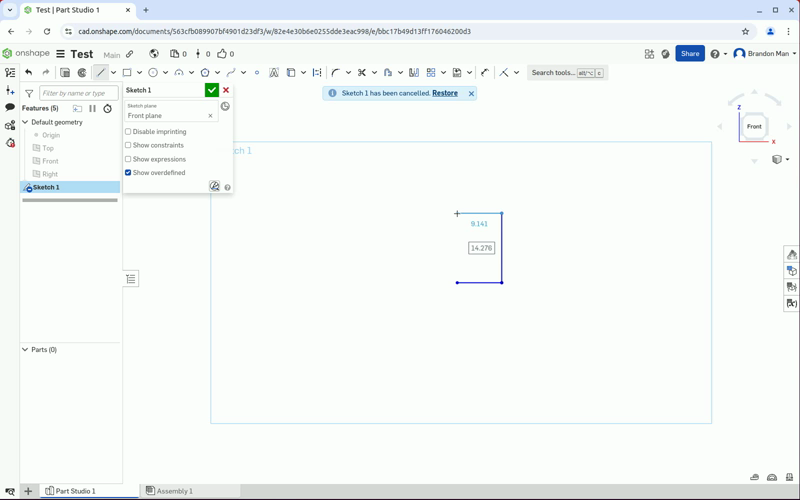
key_up(shift)
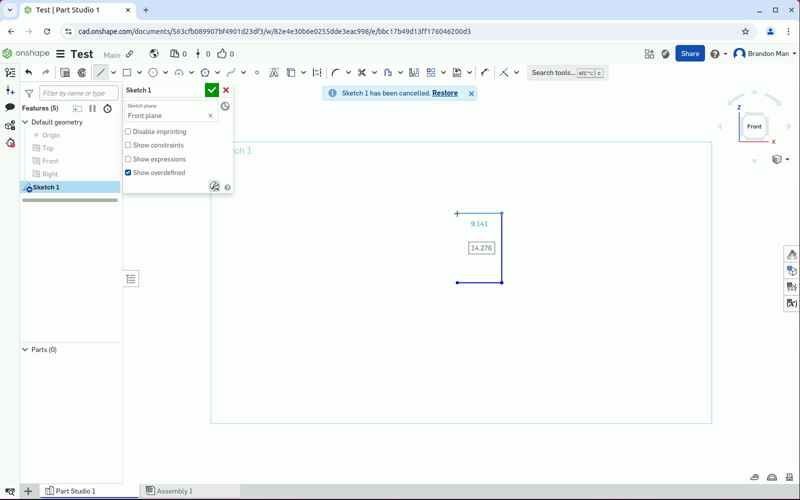
key_down(shift)
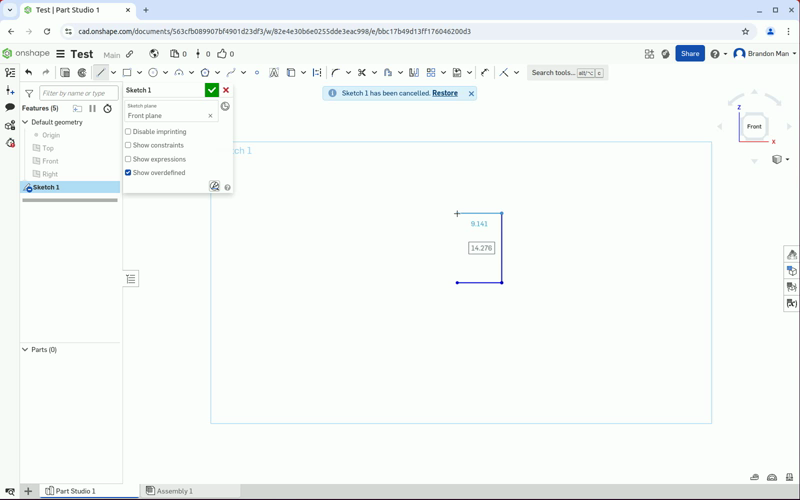
mouse_move(457, 282)
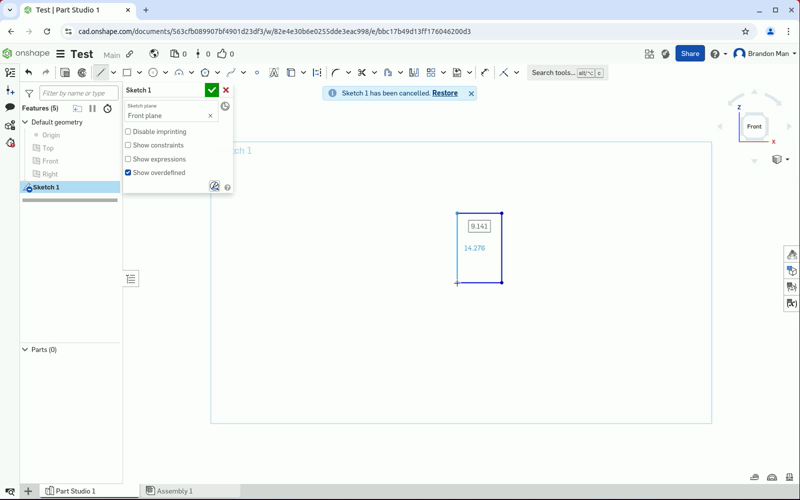
key_up(shift)
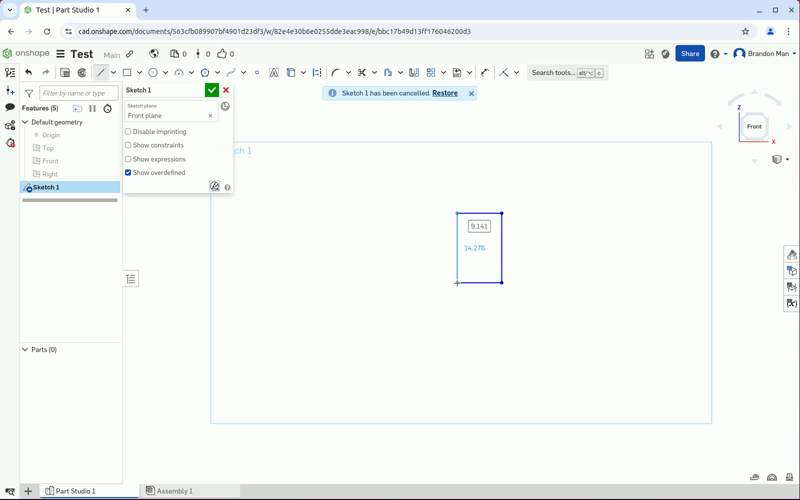
click(457, 282)
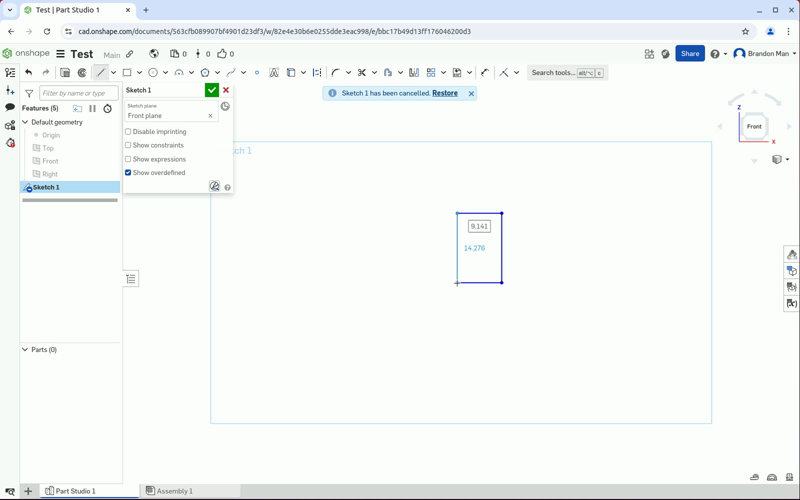
key(esc)
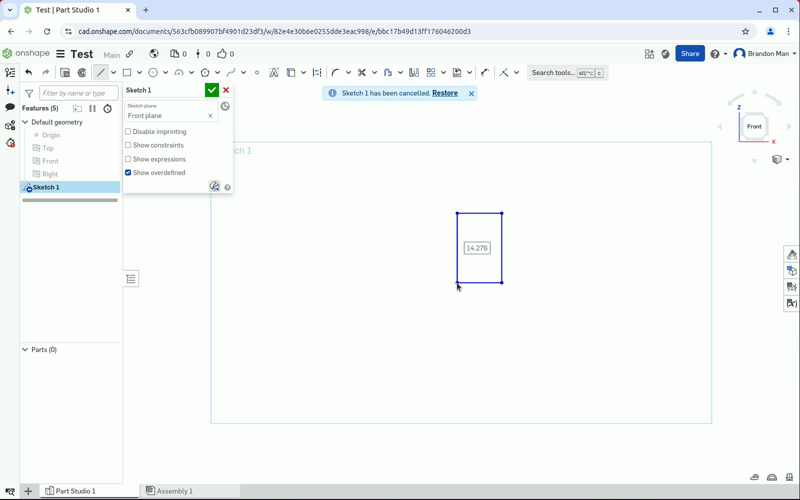
mouse_move(480, 225)
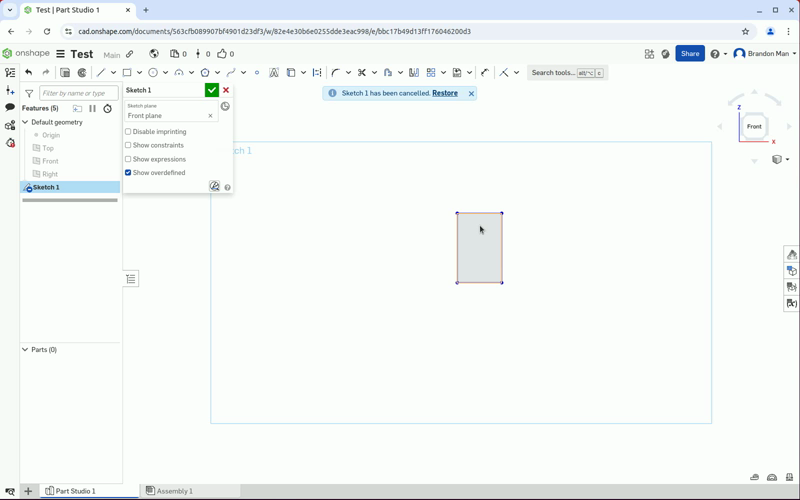
click(480, 225)
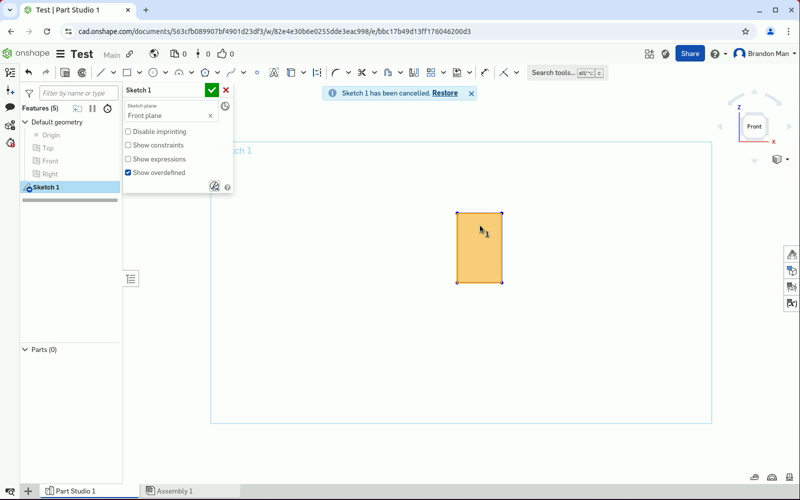
mouse_move(73, 352)
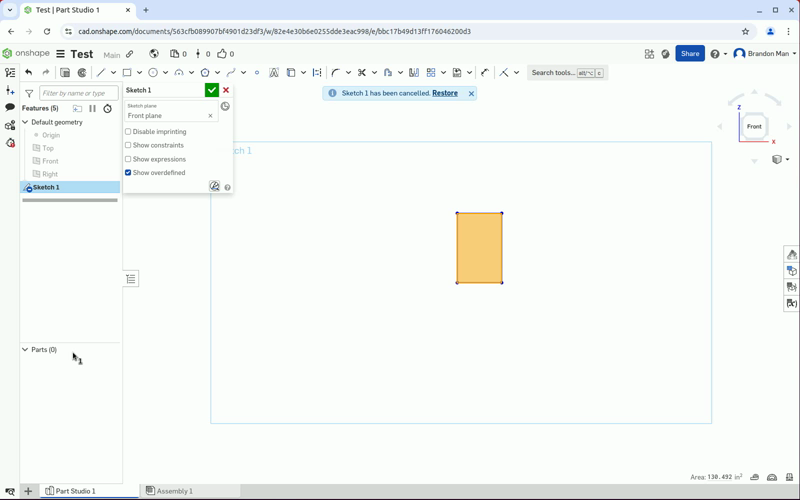
key(shift+y)
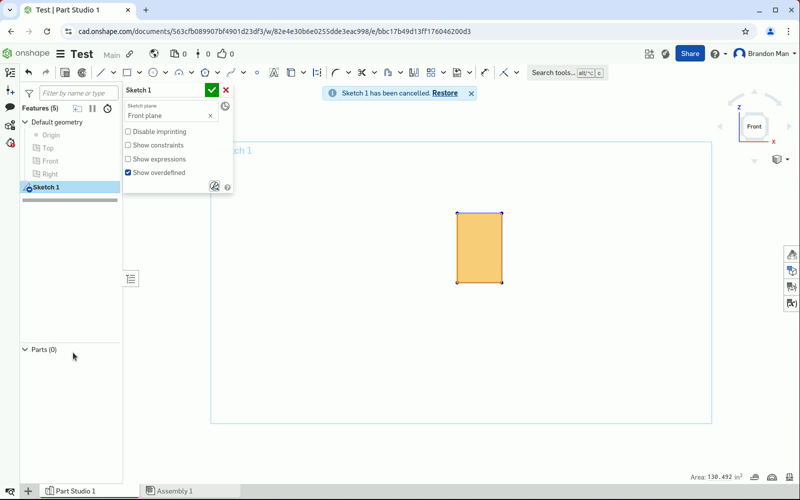
key(shift+e)
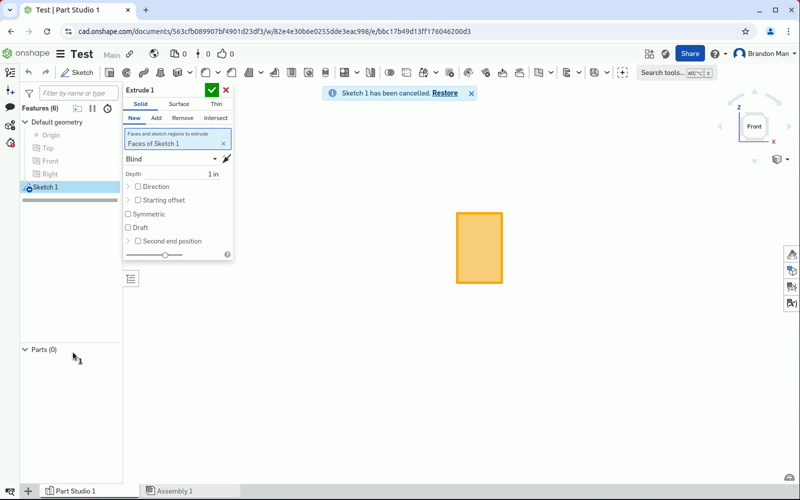
mouse_move(143, 106)
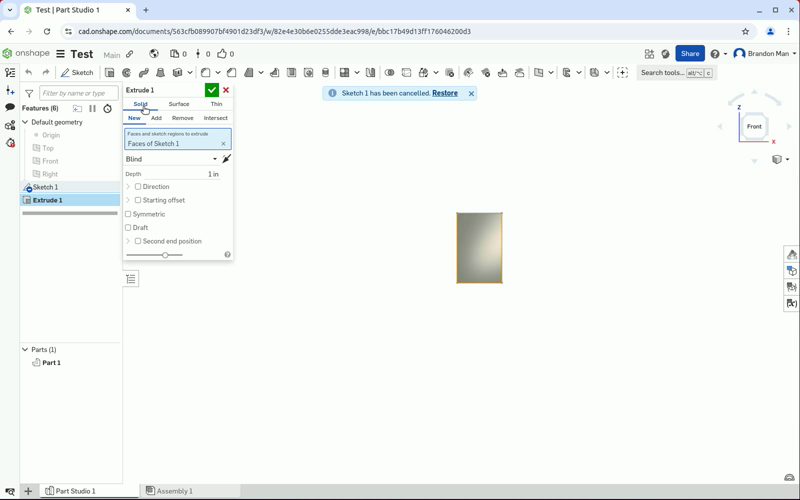
click(143, 106)
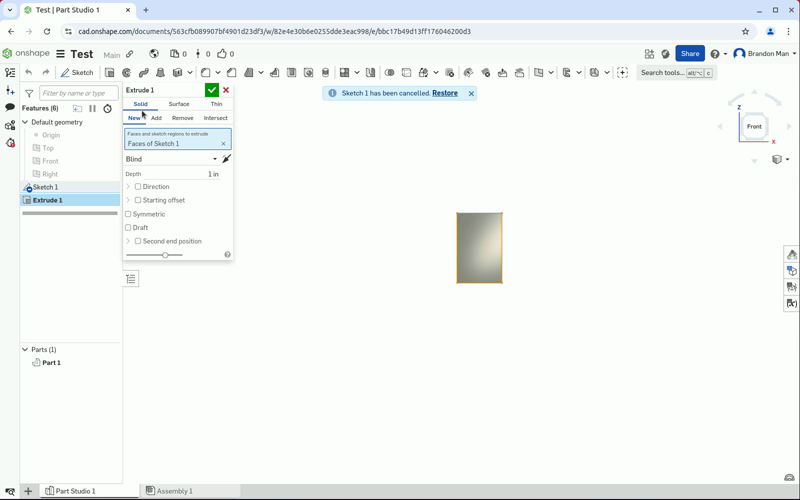
mouse_move(137, 120)
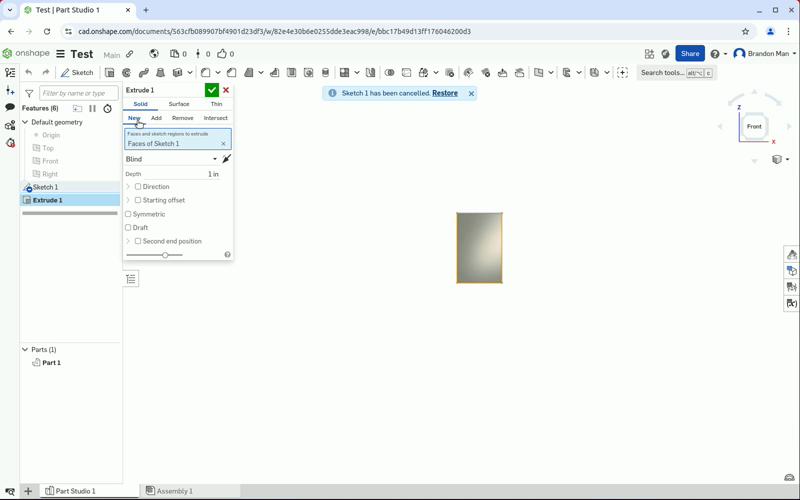
click(137, 120)
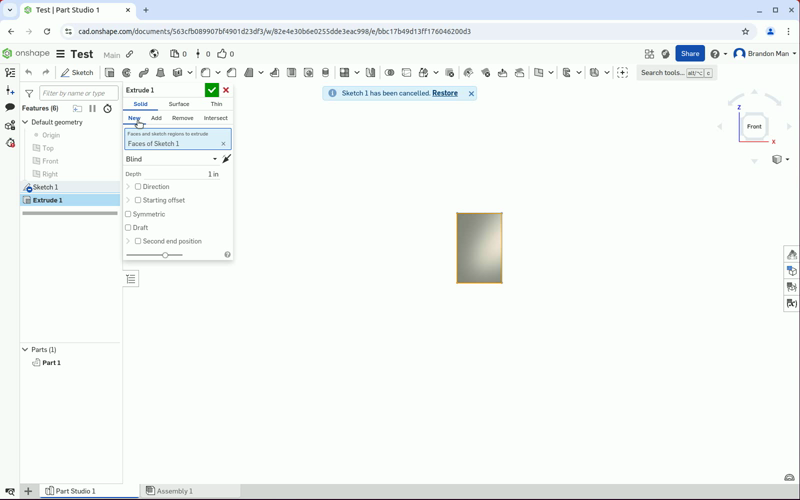
key(tab, 4)
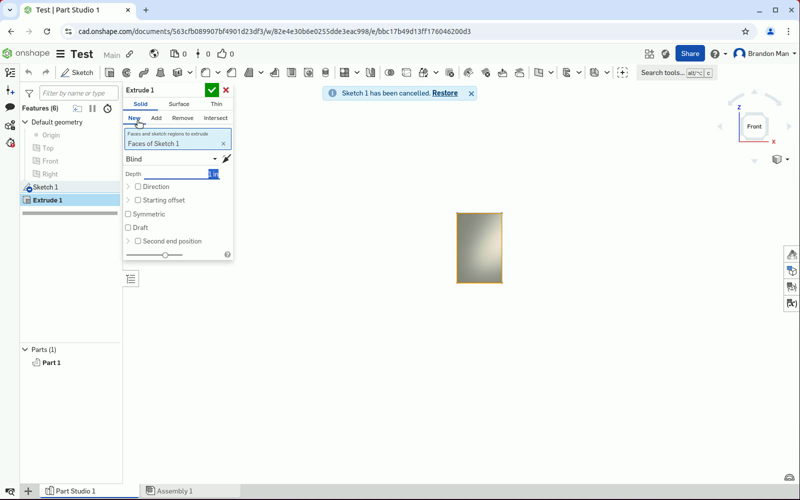
text(-0.241)
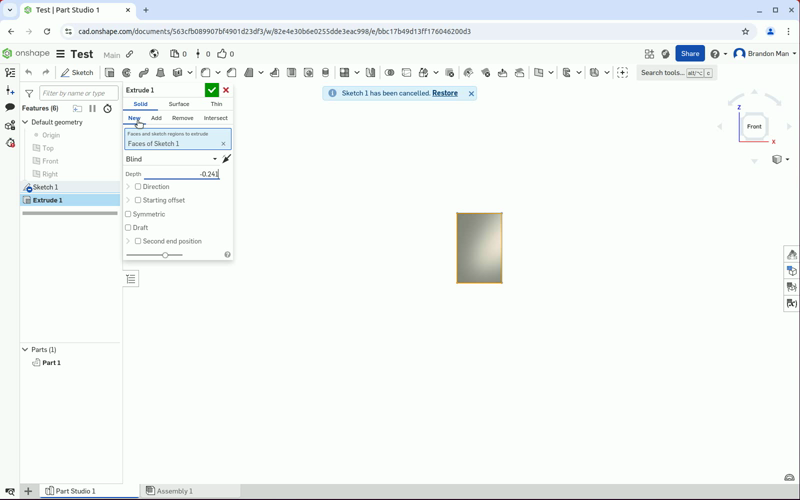
key(enter)
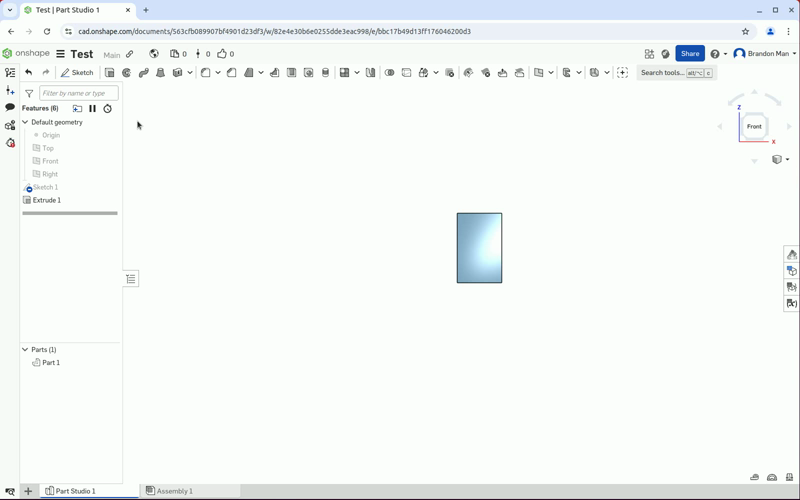
key(shift+h)
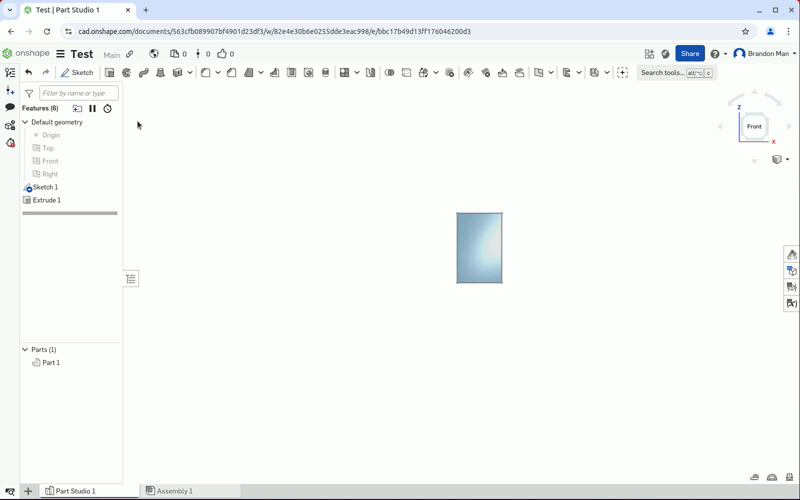
key(shift+h)
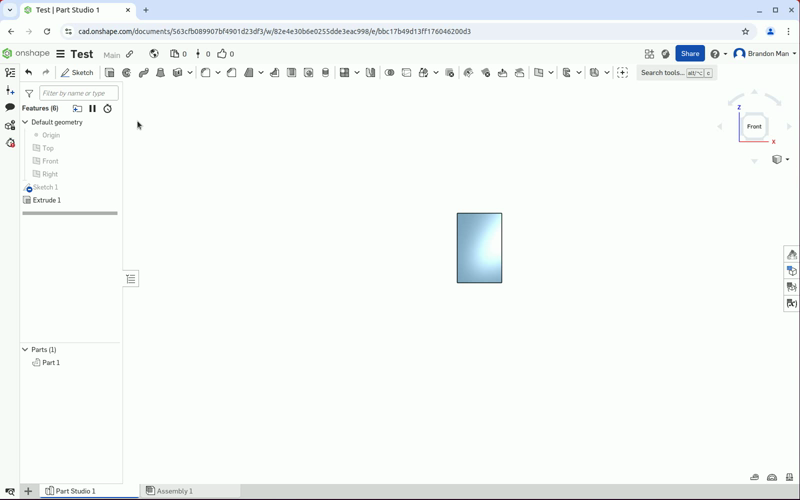
mouse_move(73, 189)
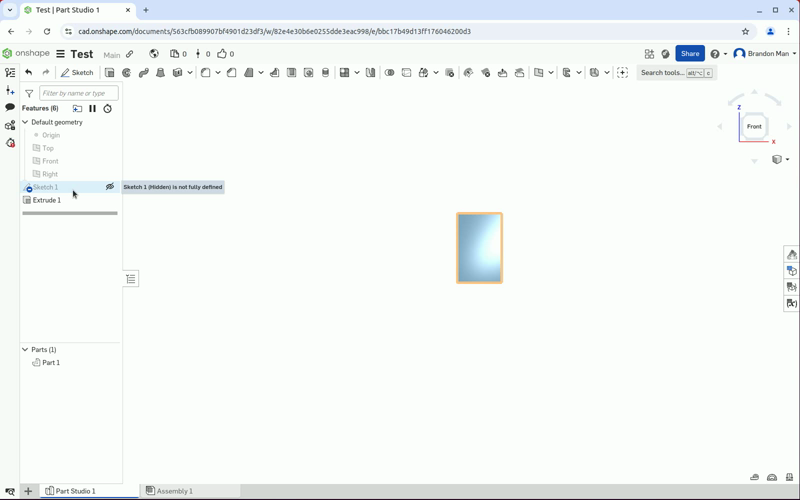
click(73, 189)
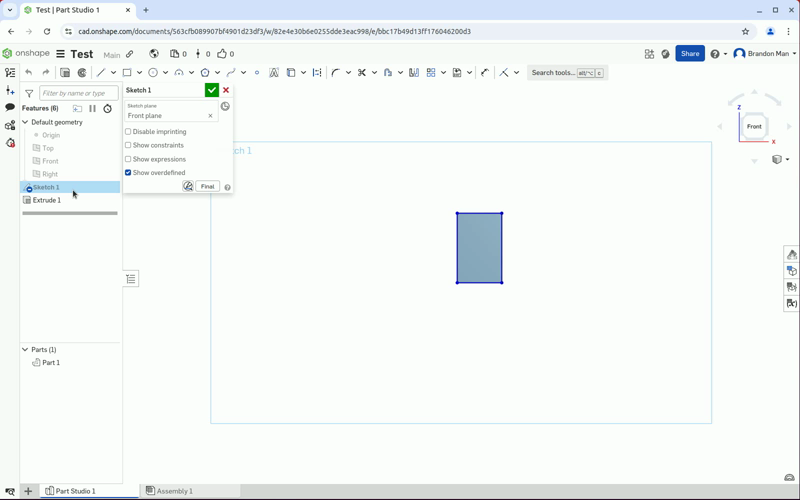
mouse_move(229, 92)
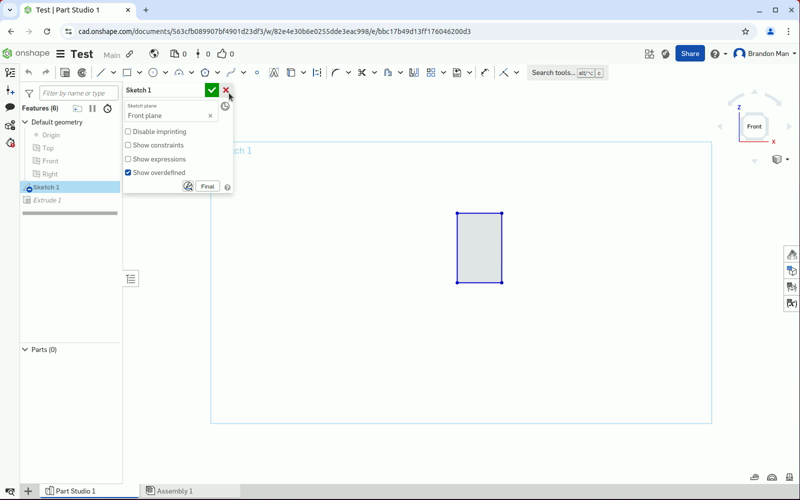
click(229, 92)
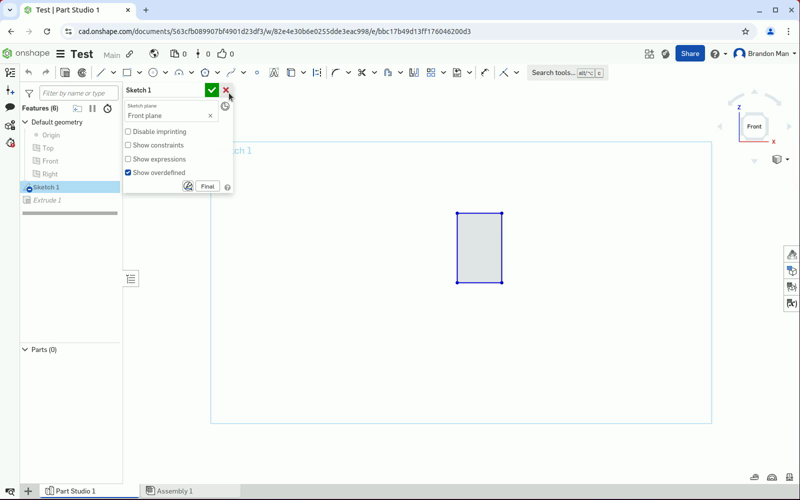
key(shift+s)
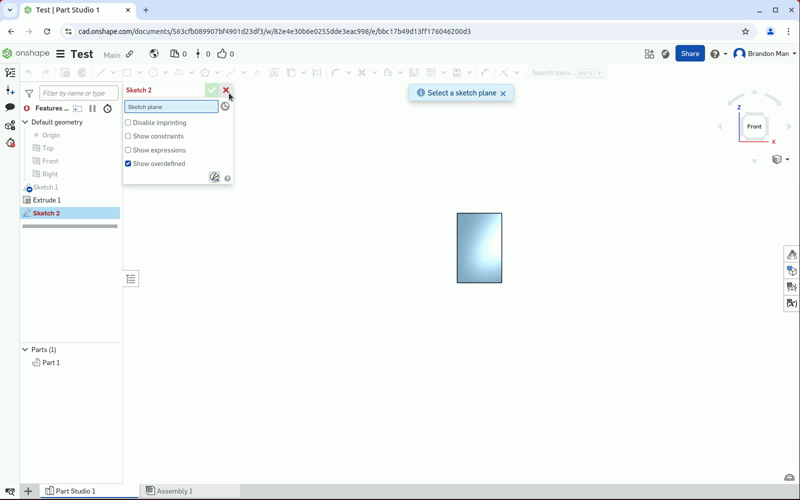
mouse_move(73, 163)
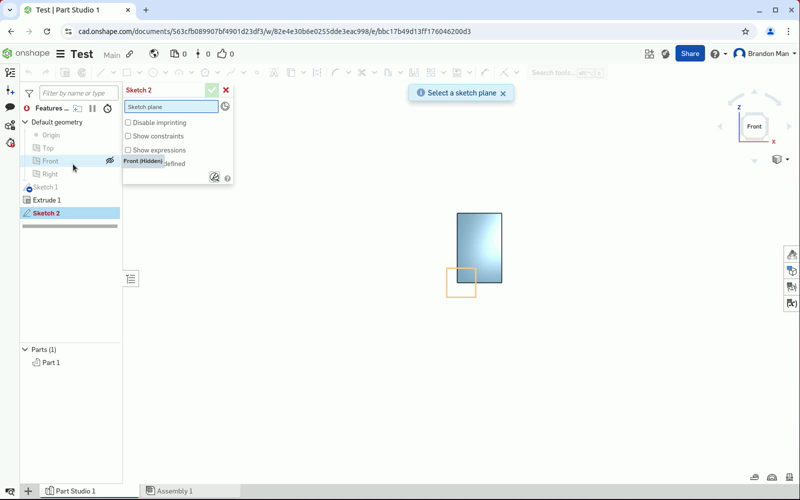
click(73, 163)
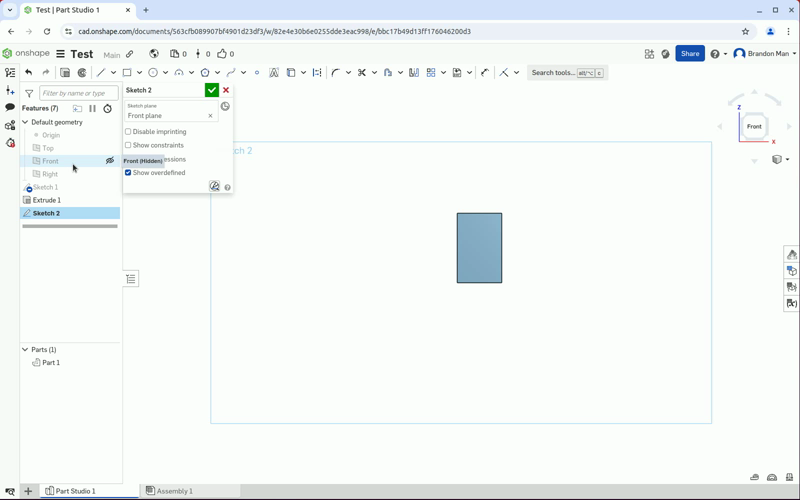
mouse_move(73, 352)
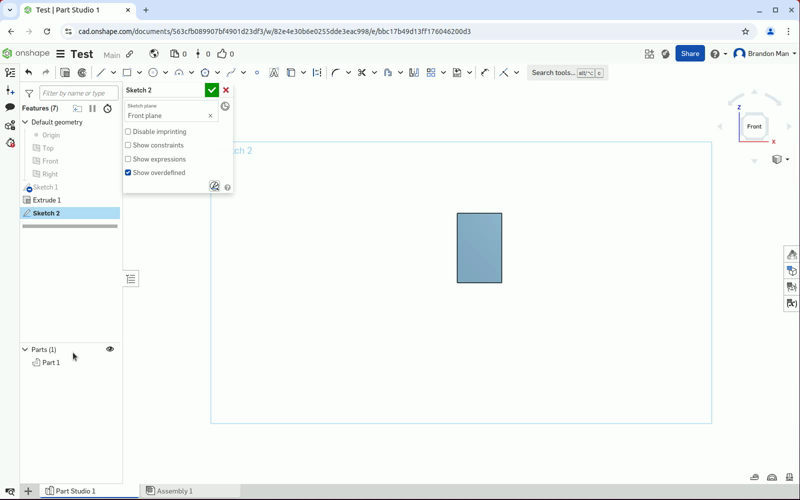
key(y)
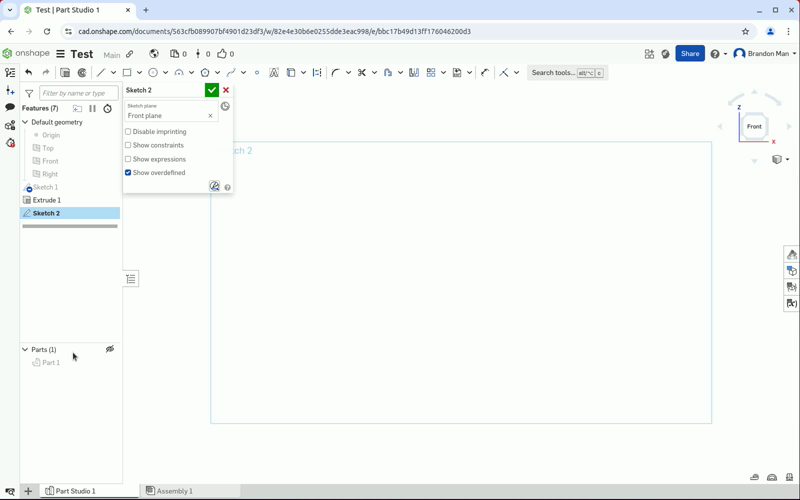
key(l)
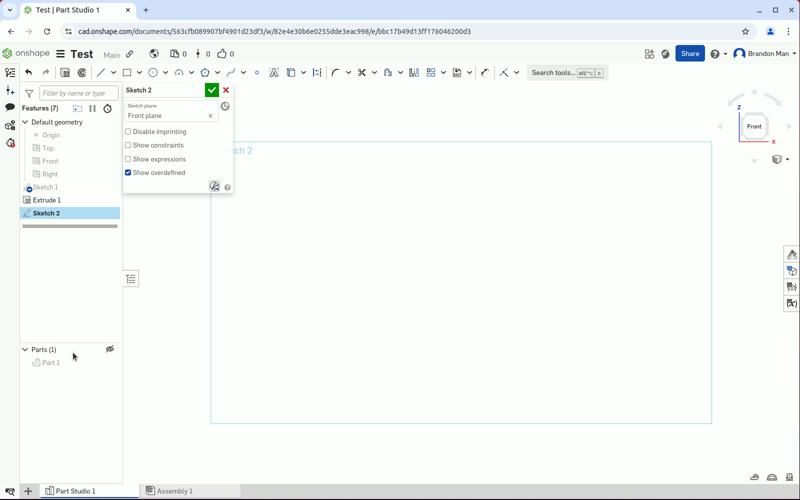
key_down(shift)
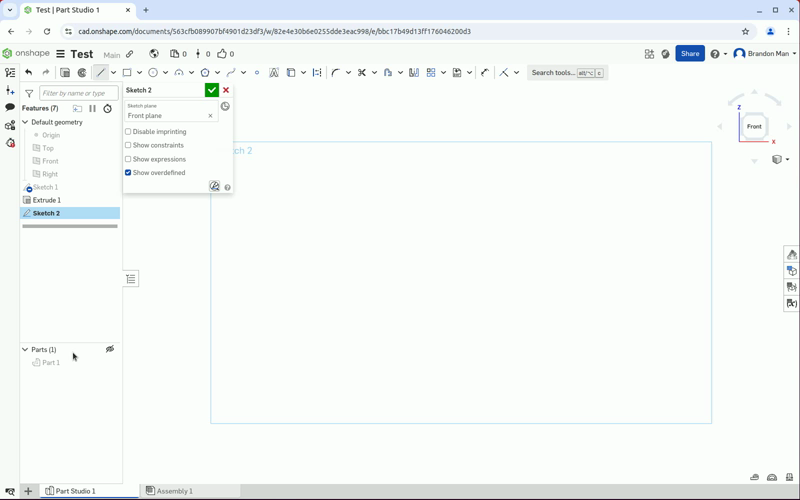
mouse_move(520, 282)
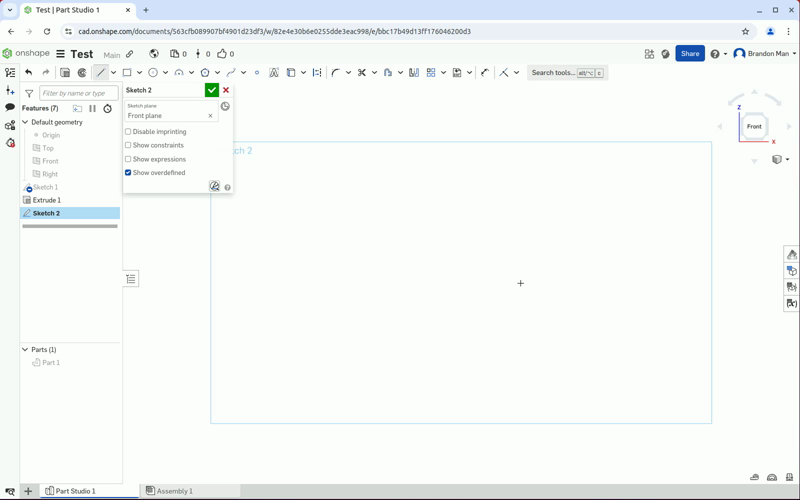
click(520, 282)
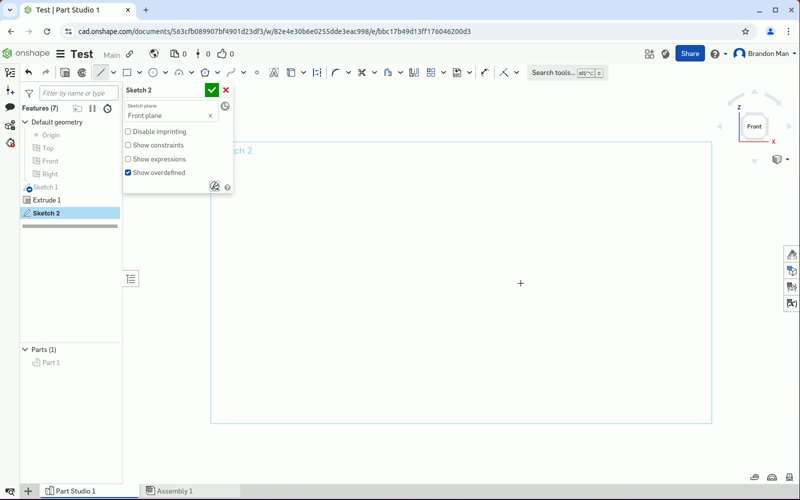
key_up(shift)
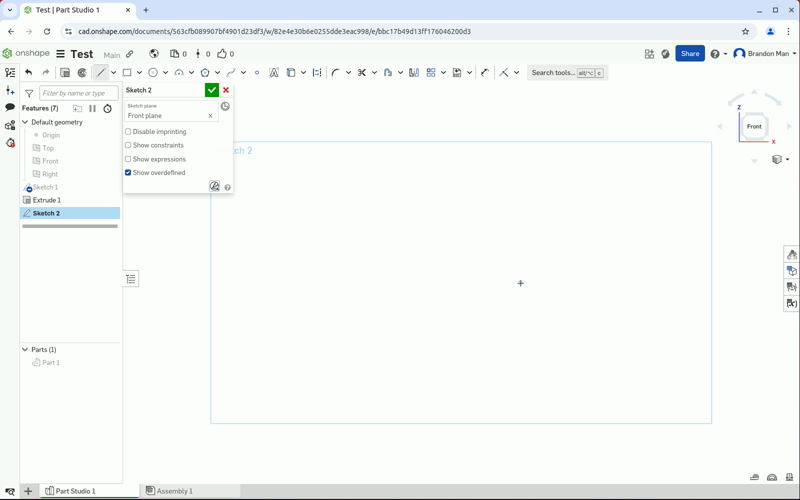
key_down(shift)
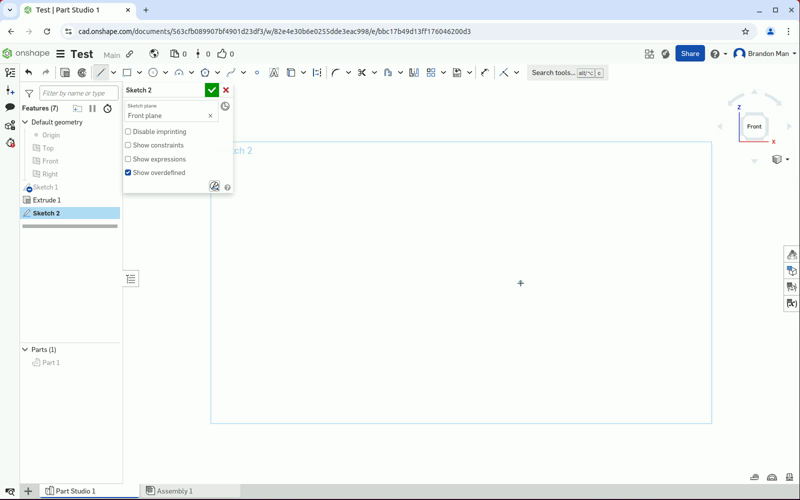
mouse_move(550, 282)
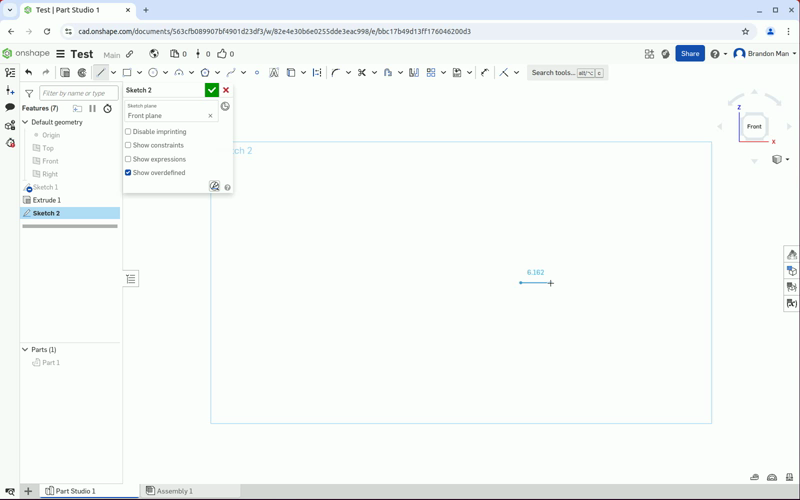
mouse_move(573, 282)
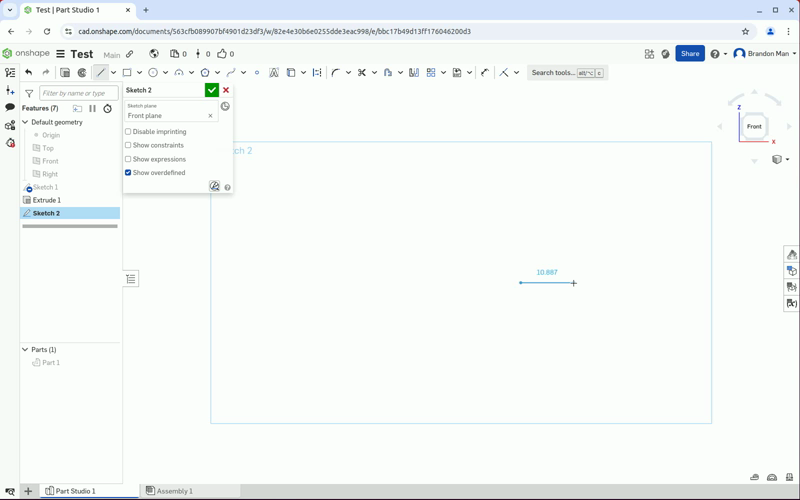
click(573, 282)
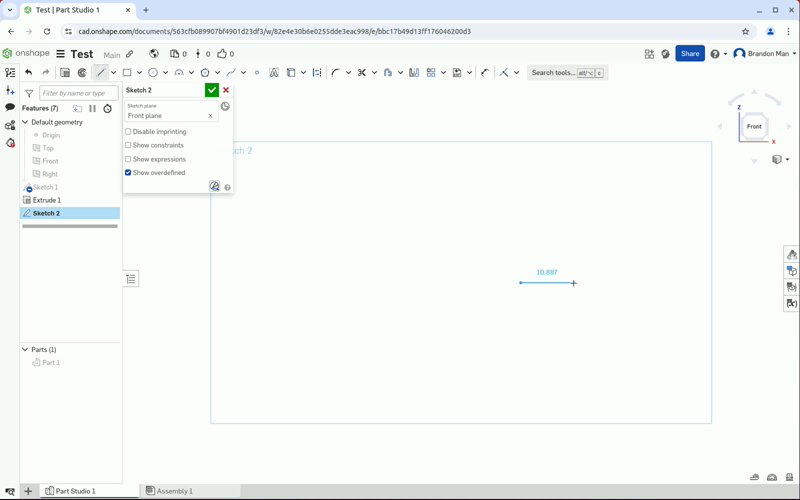
key_up(shift)
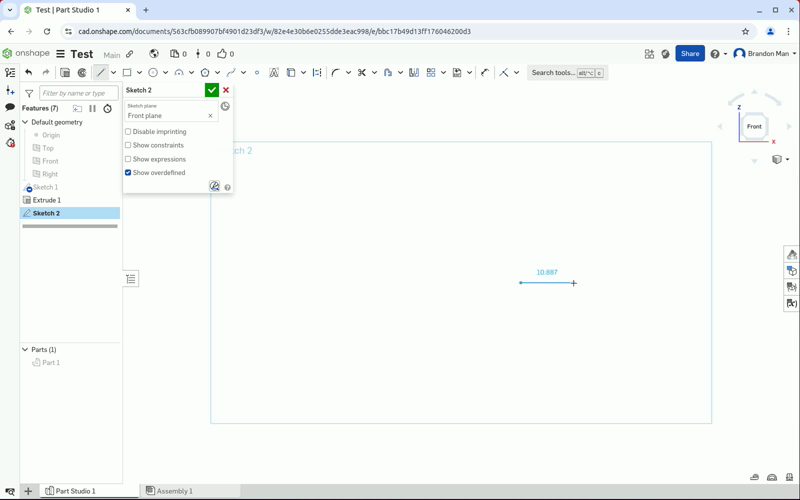
key_down(shift)
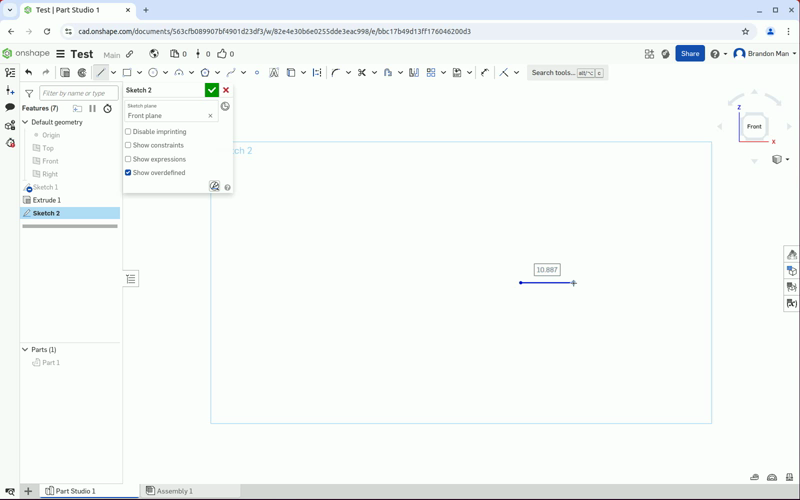
mouse_move(573, 213)
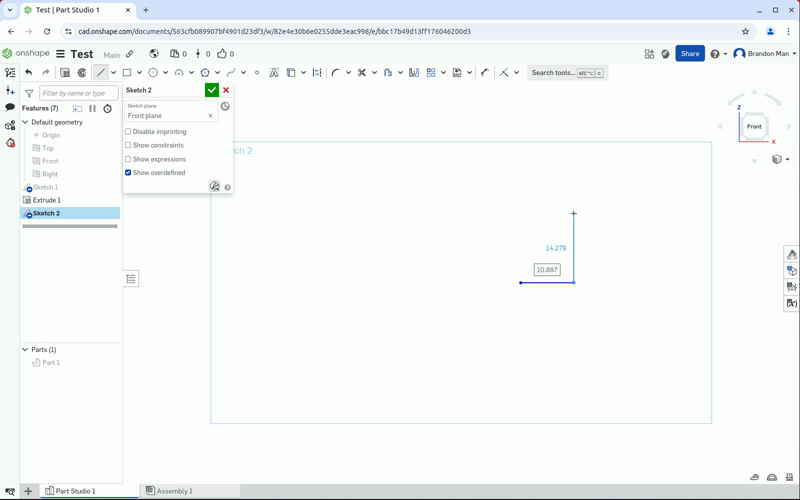
click(573, 213)
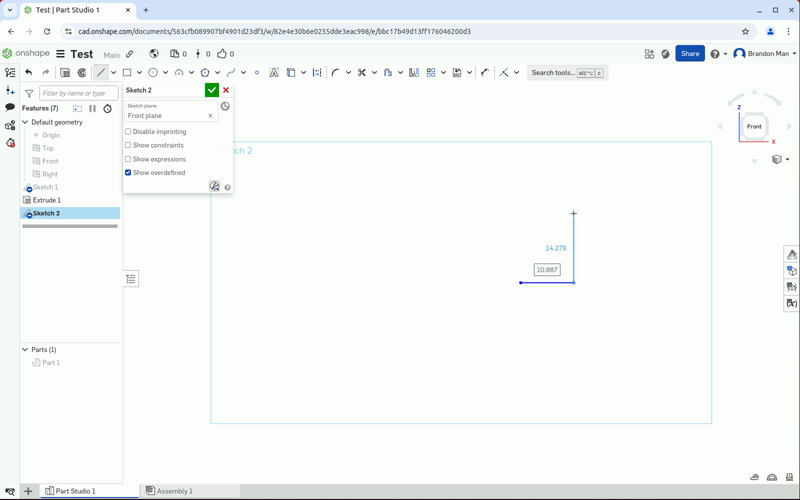
key_up(shift)
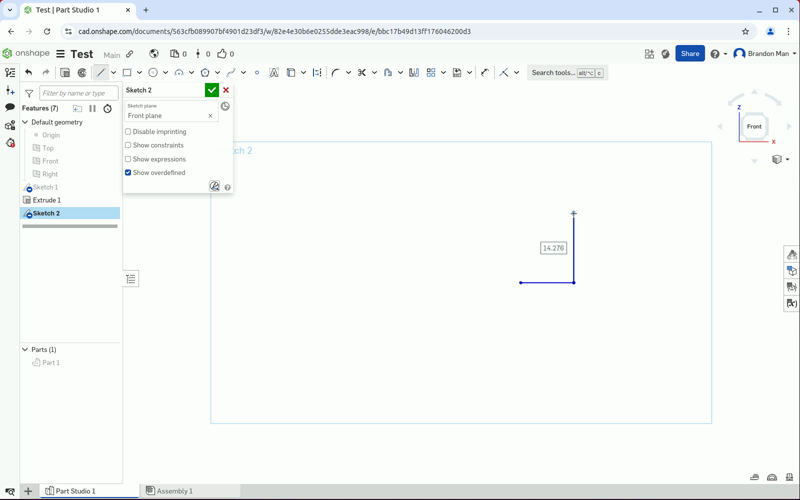
key_down(shift)
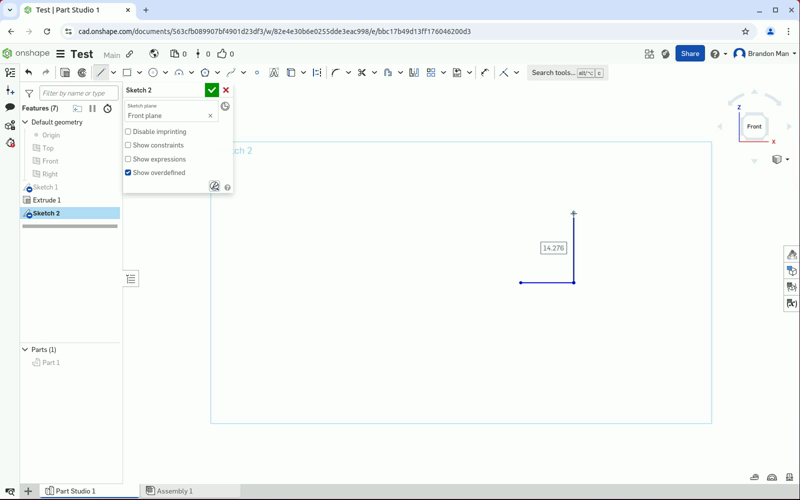
mouse_move(589, 213)
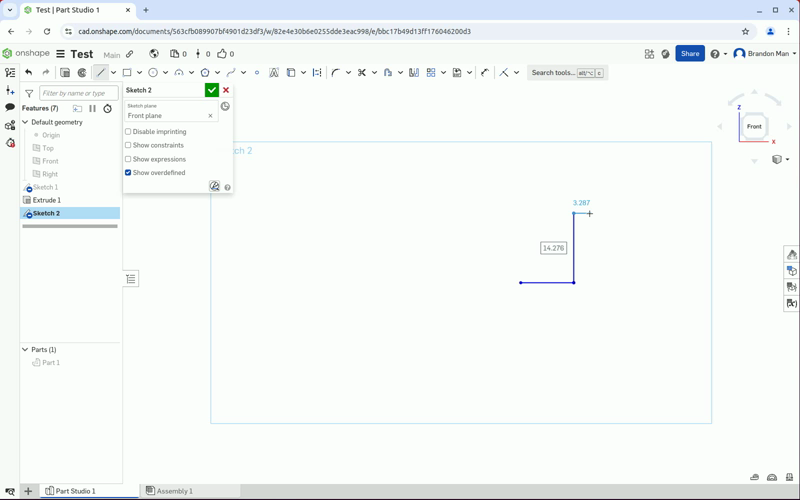
mouse_move(520, 213)
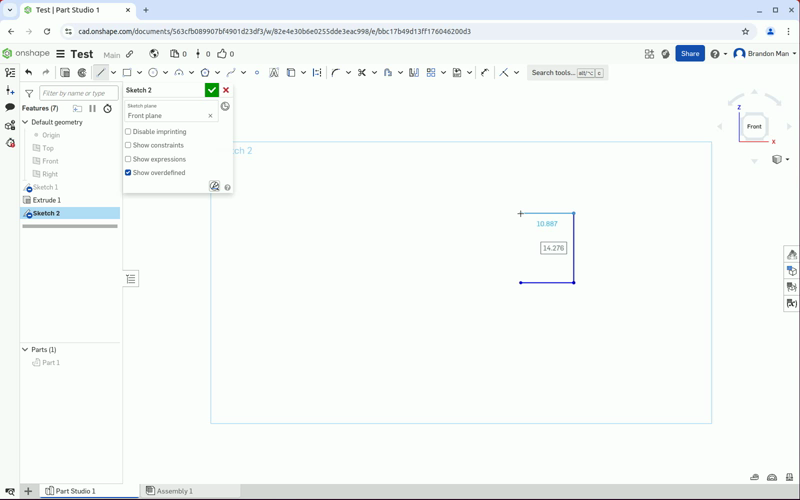
click(520, 213)
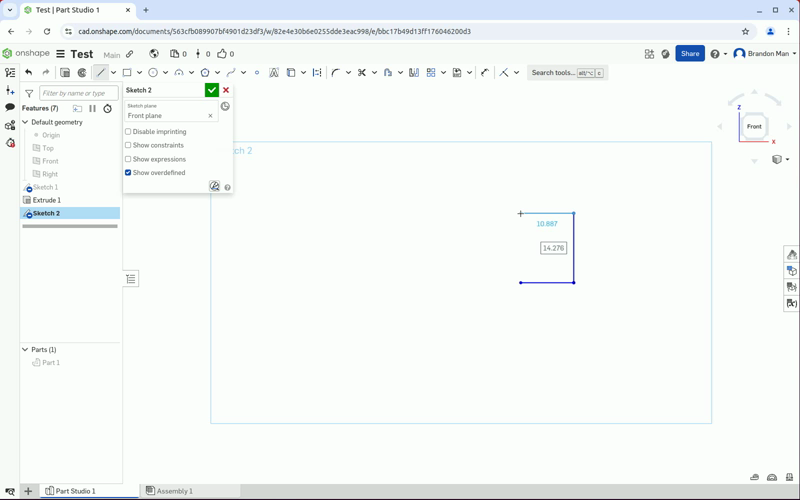
key_up(shift)
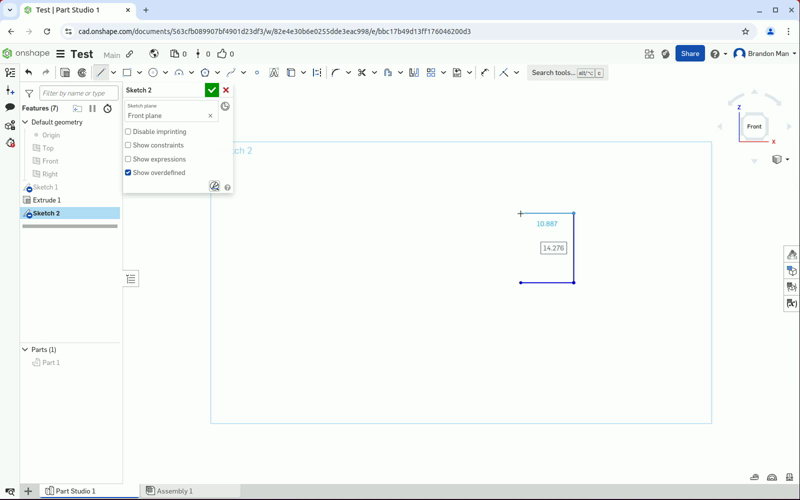
key_down(shift)
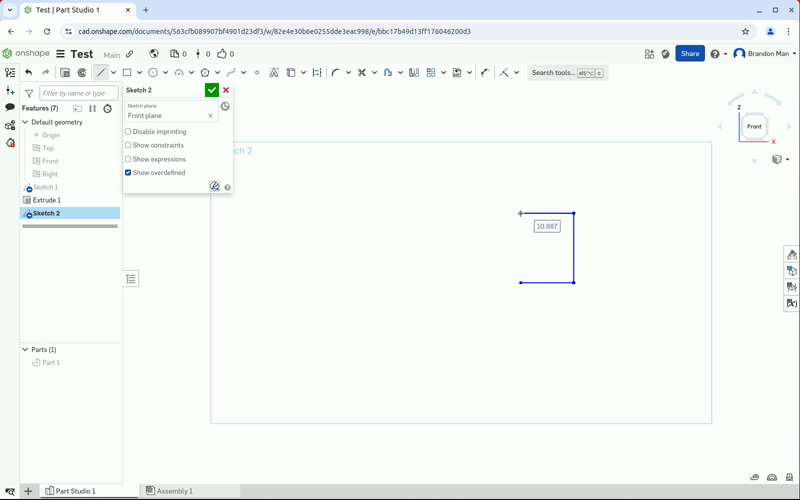
mouse_move(520, 282)
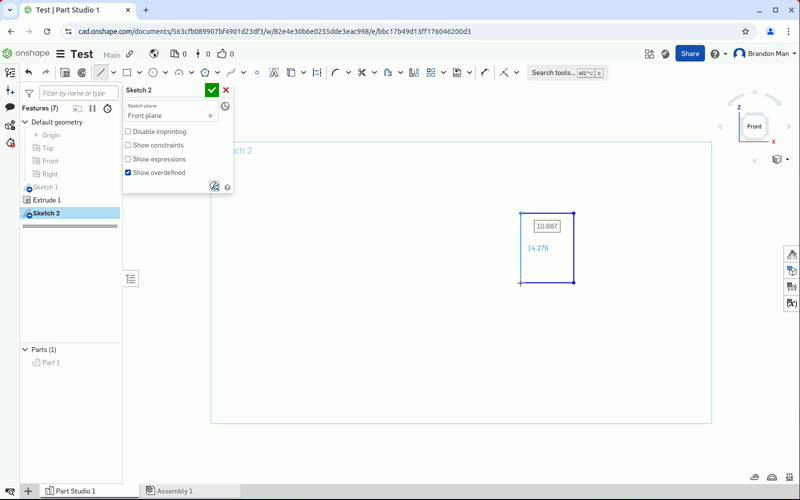
key_up(shift)
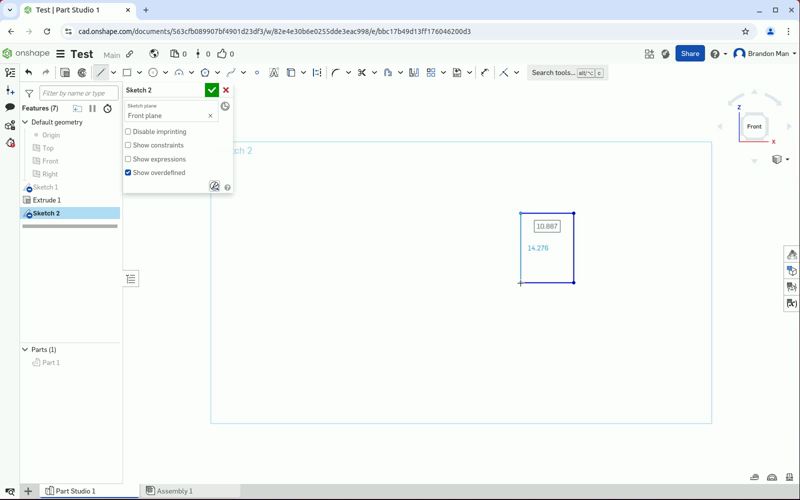
click(520, 282)
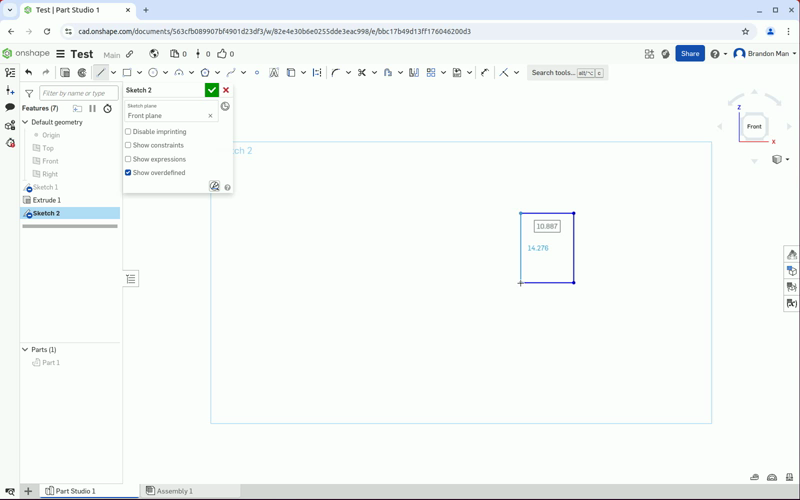
key(esc)
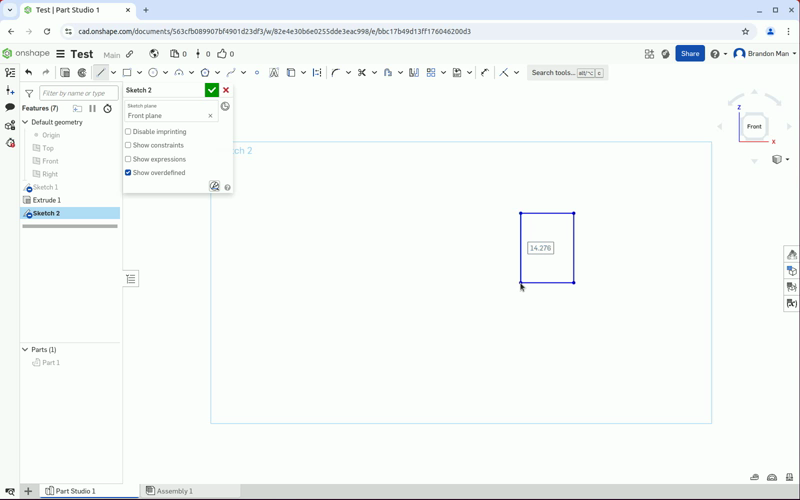
mouse_move(546, 234)
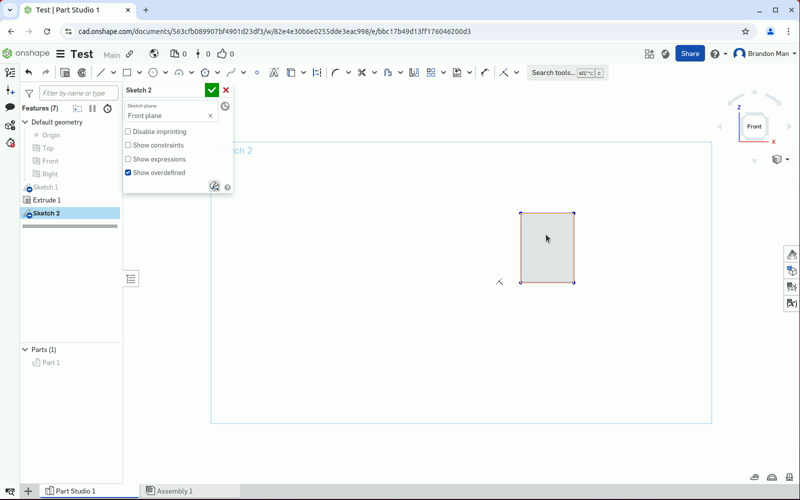
click(546, 234)
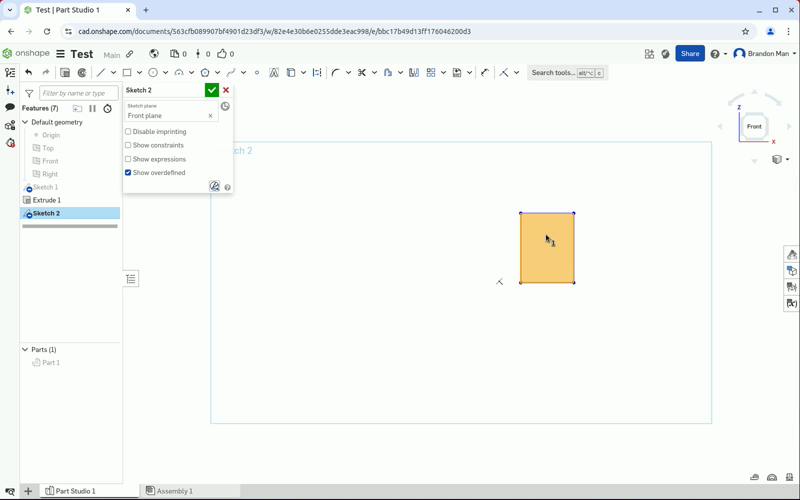
mouse_move(73, 352)
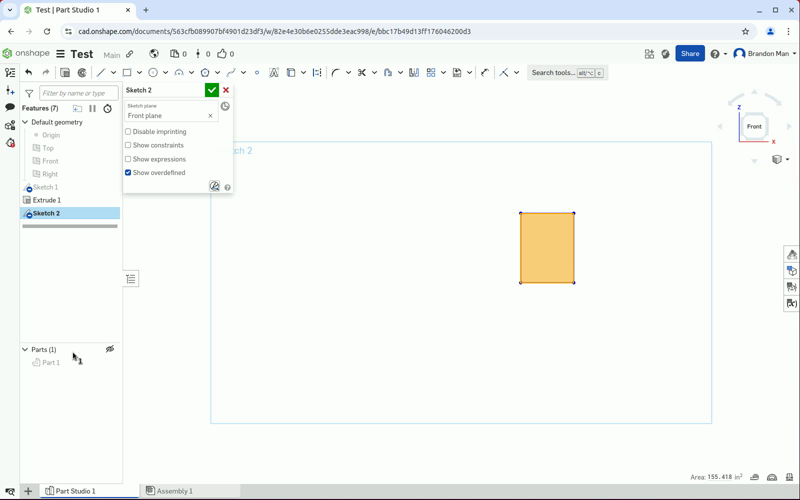
key(shift+y)
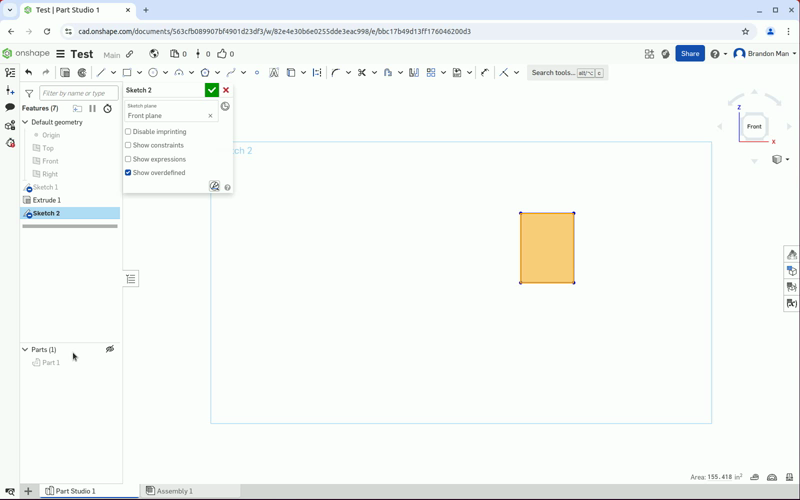
key(shift+e)
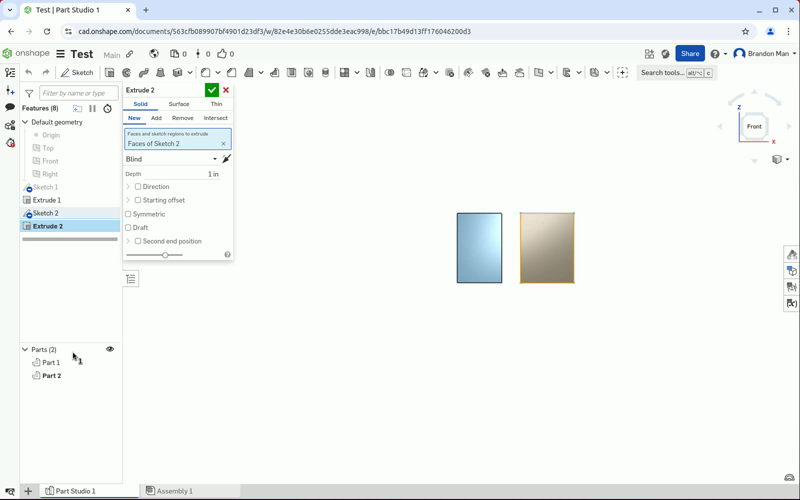
mouse_move(143, 106)
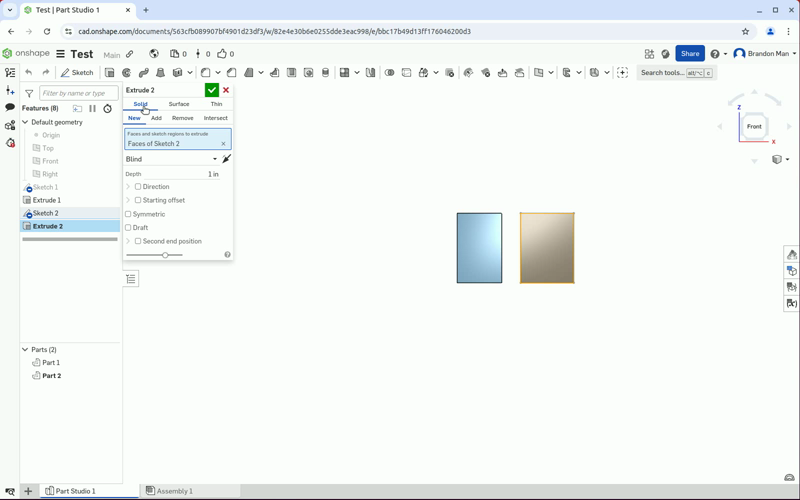
click(143, 106)
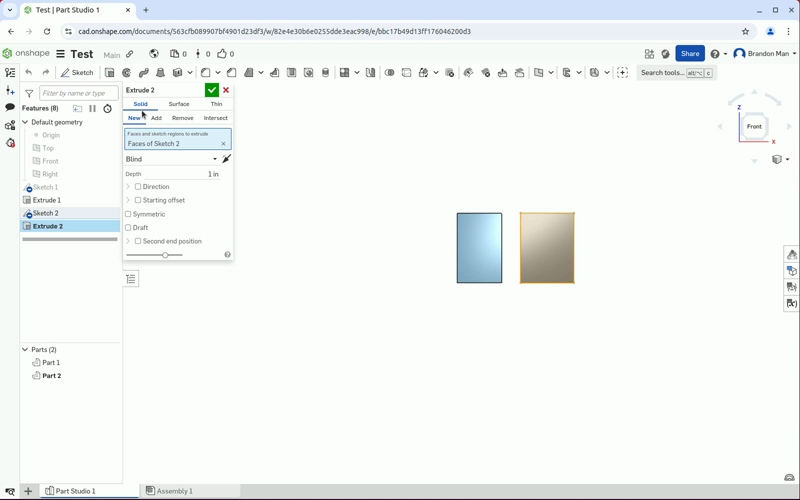
mouse_move(137, 120)
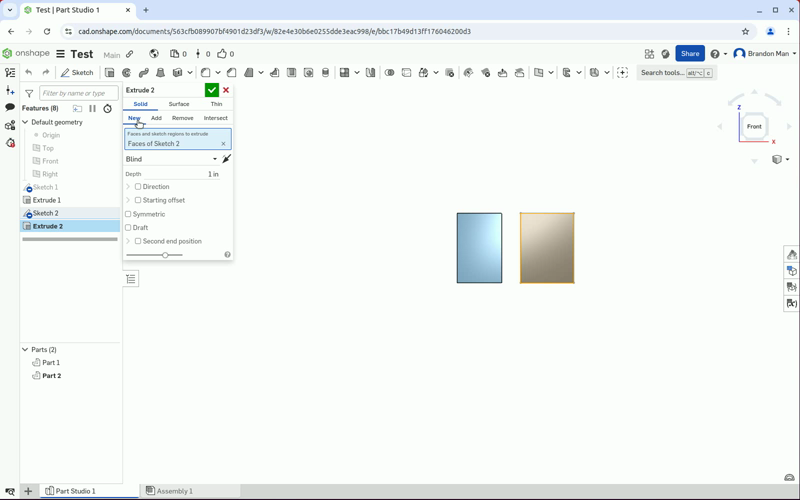
click(137, 120)
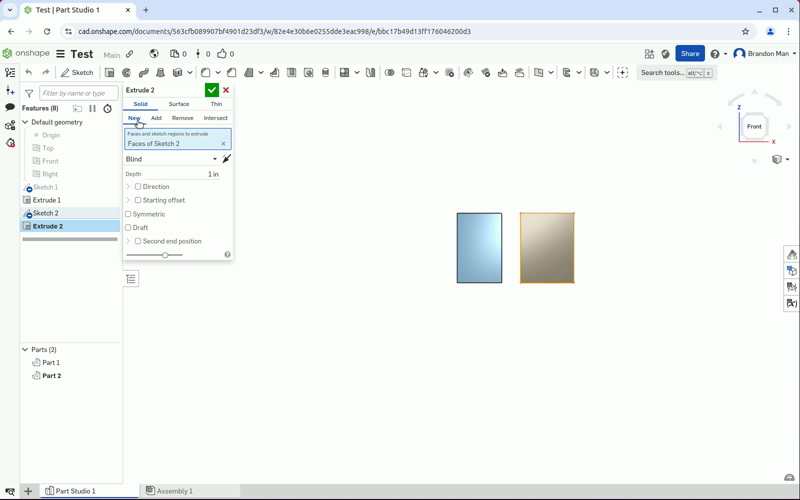
key(tab, 4)
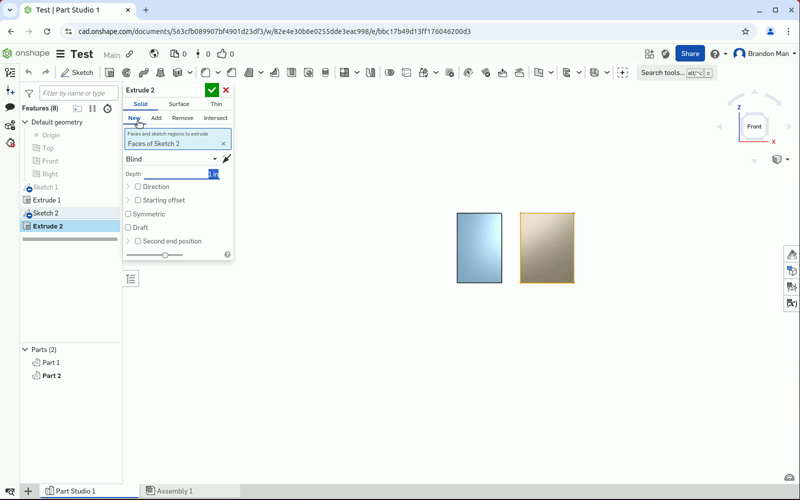
text(-0.241)
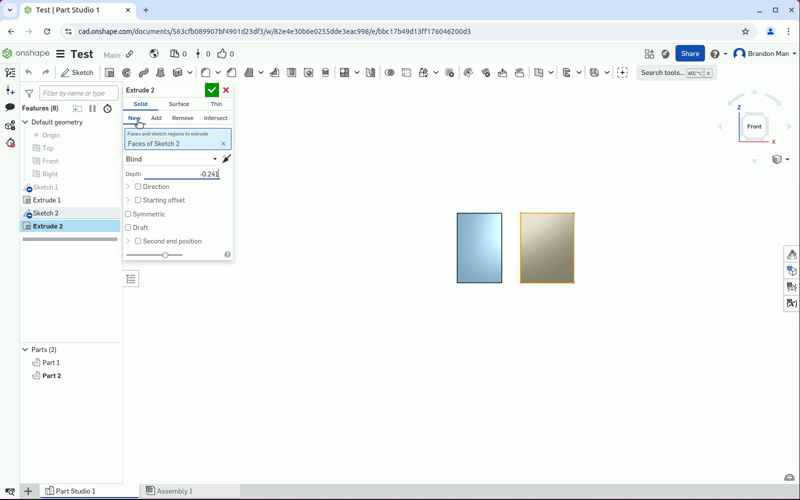
key(enter)
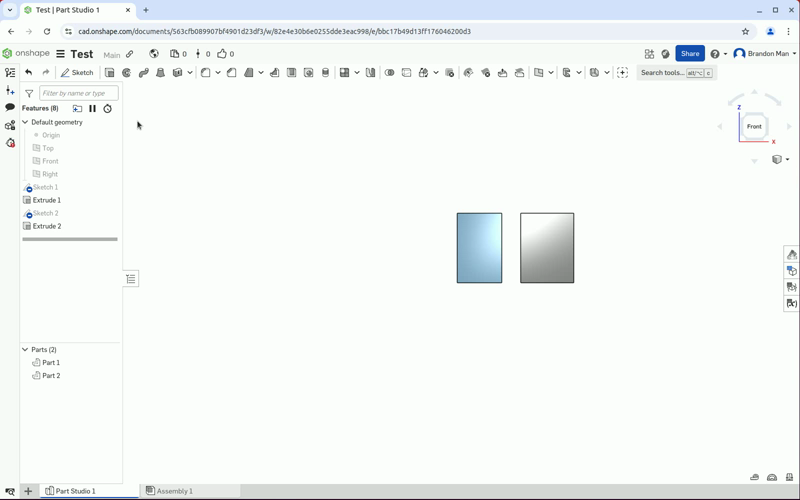
key(shift+h)
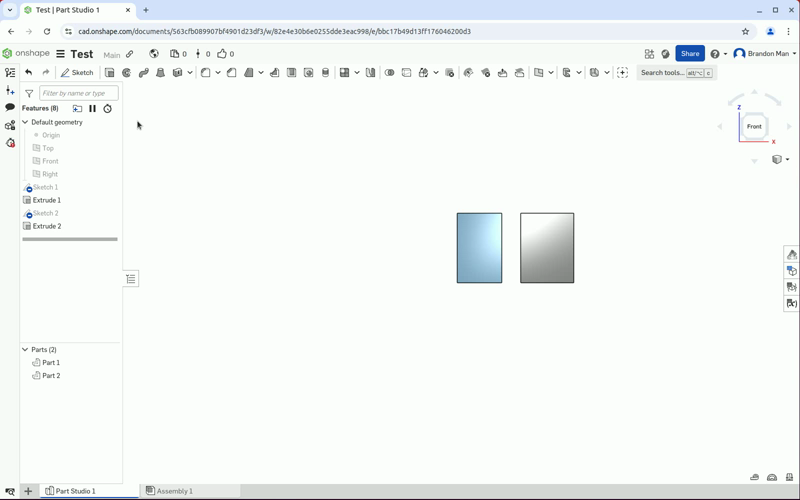
key(shift+h)
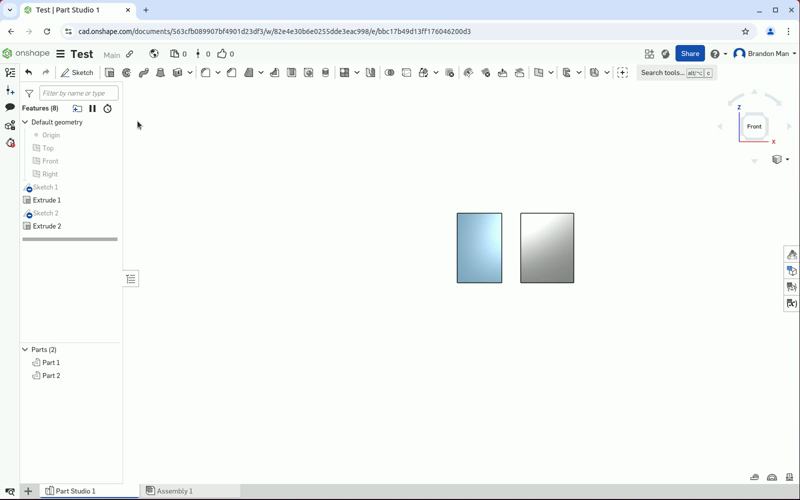
mouse_move(73, 189)
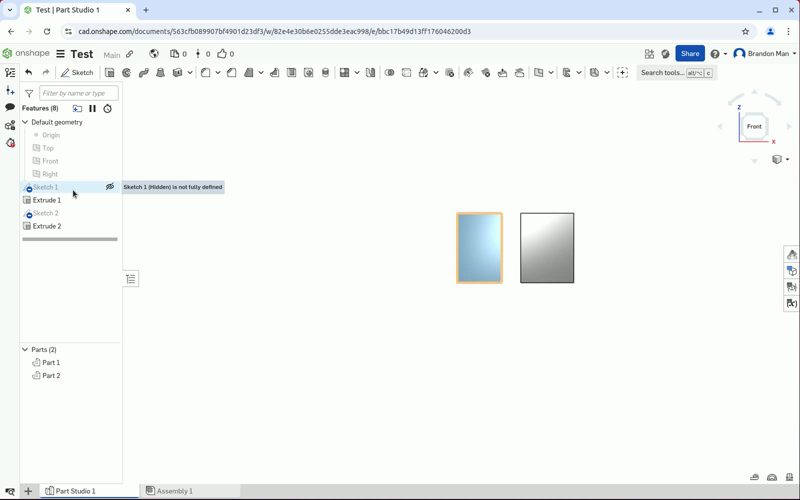
click(73, 189)
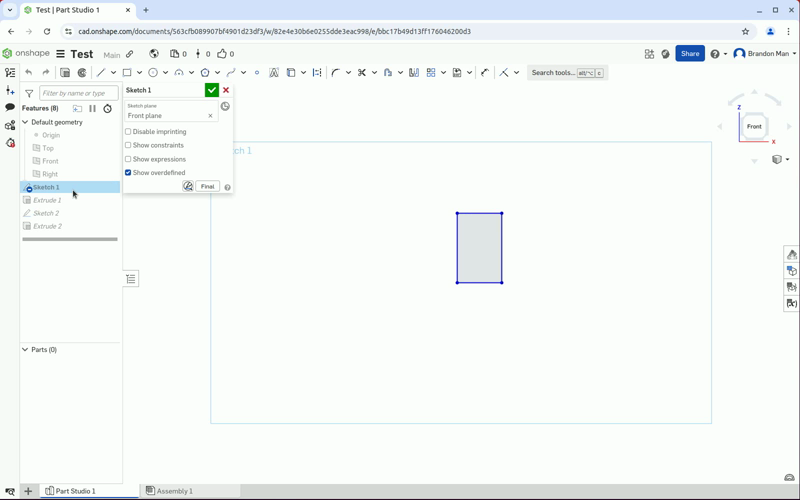
mouse_move(229, 92)
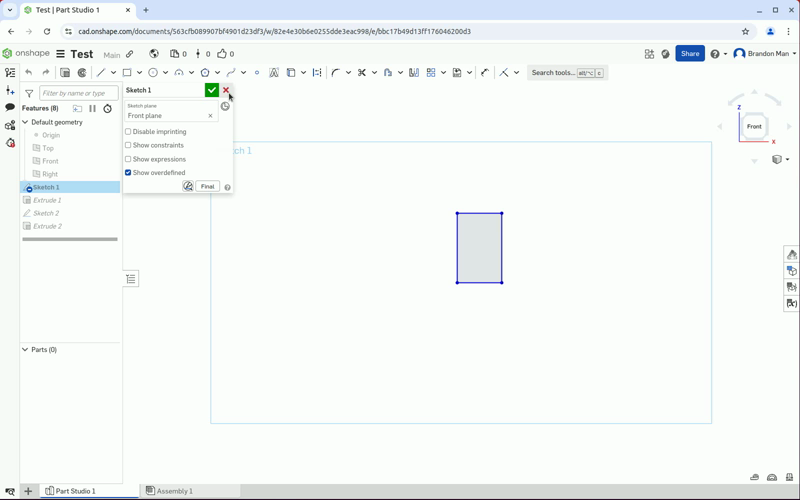
click(229, 92)
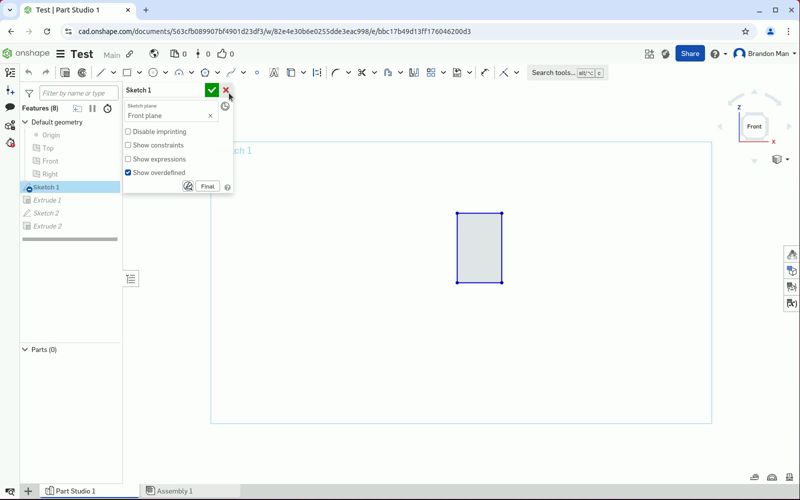
key(shift+s)
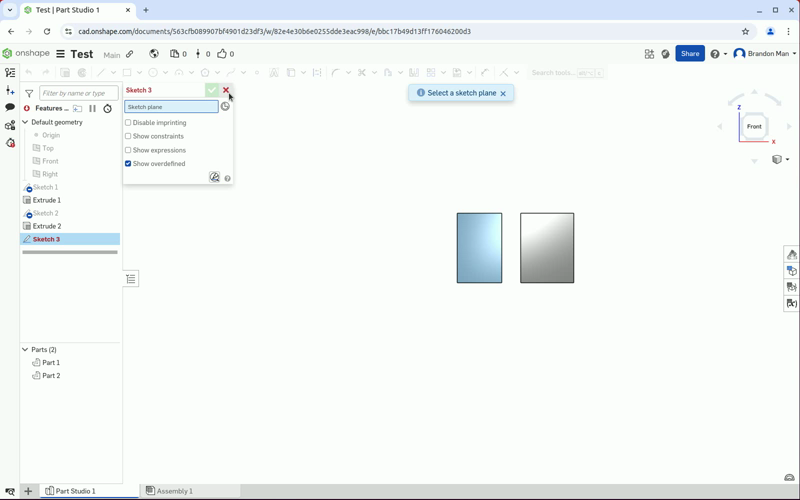
mouse_move(73, 163)
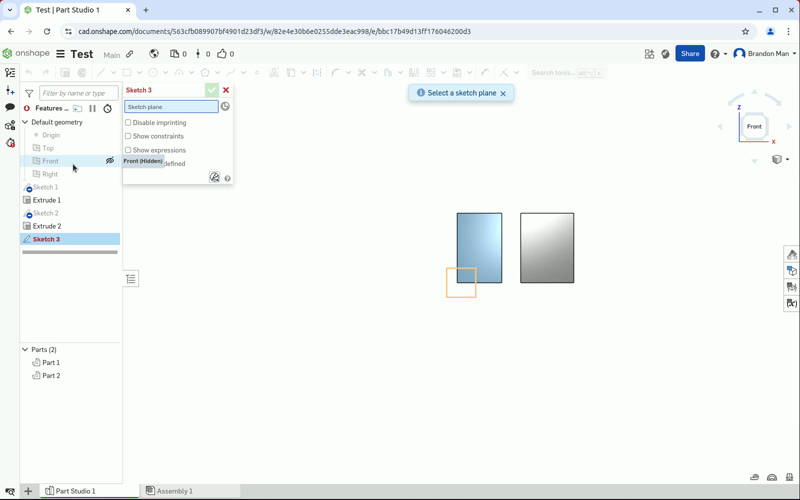
click(73, 163)
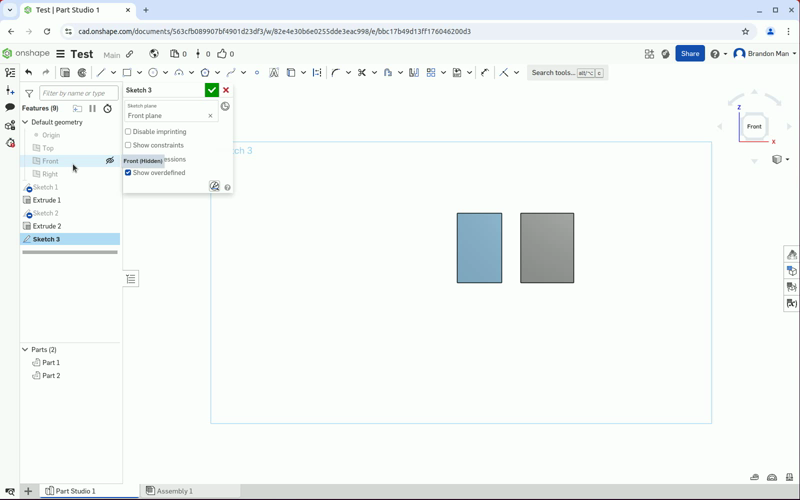
mouse_move(73, 352)
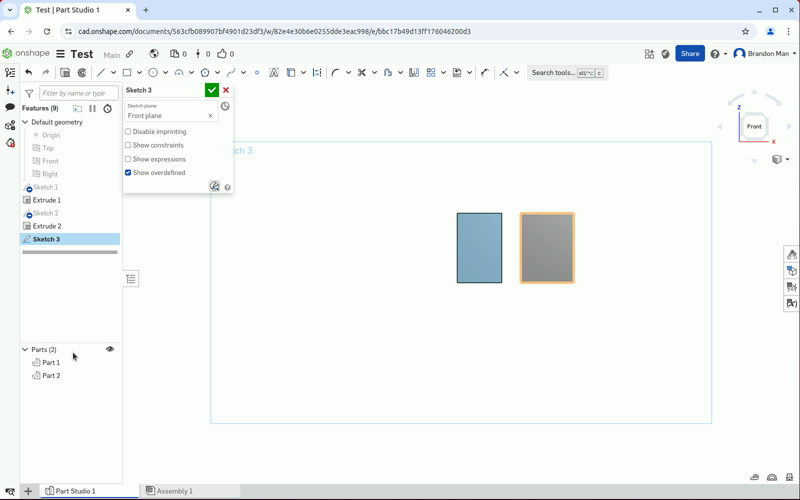
key(y)
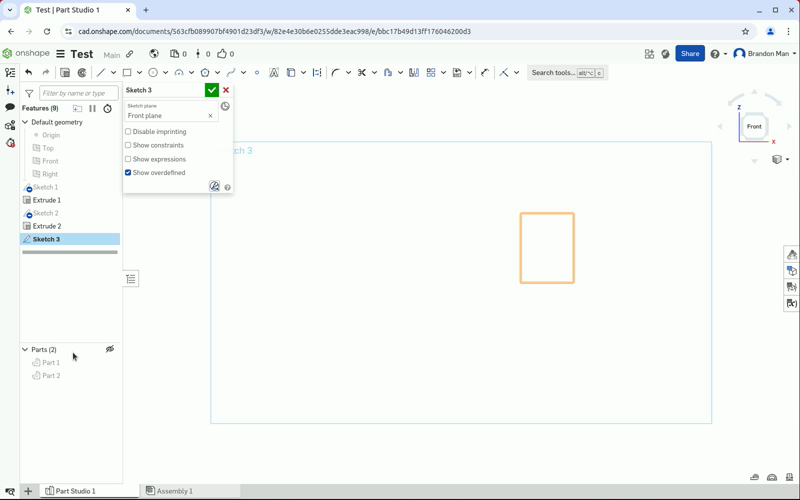
key(l)
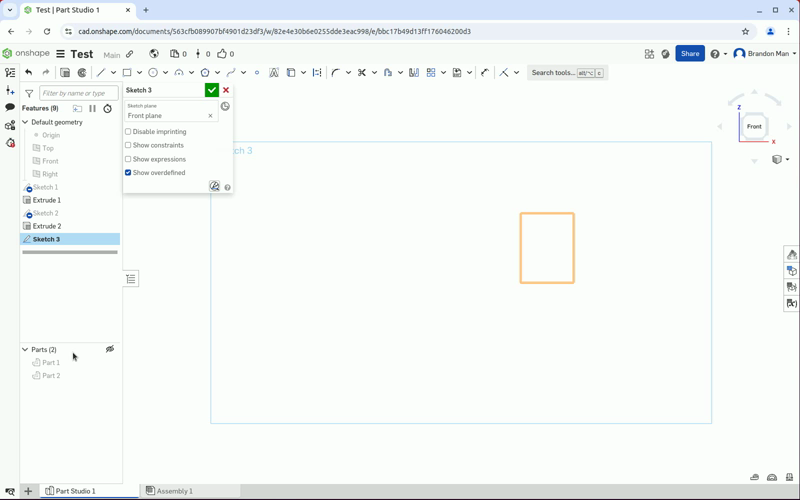
key_down(shift)
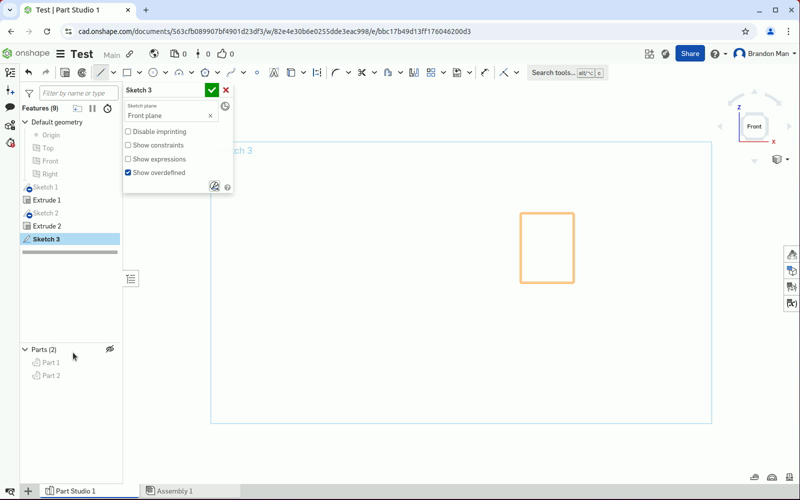
mouse_move(403, 282)
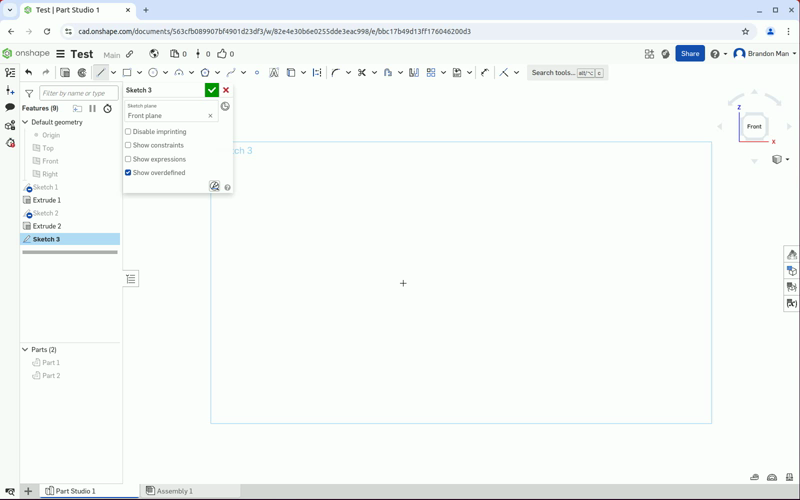
click(403, 282)
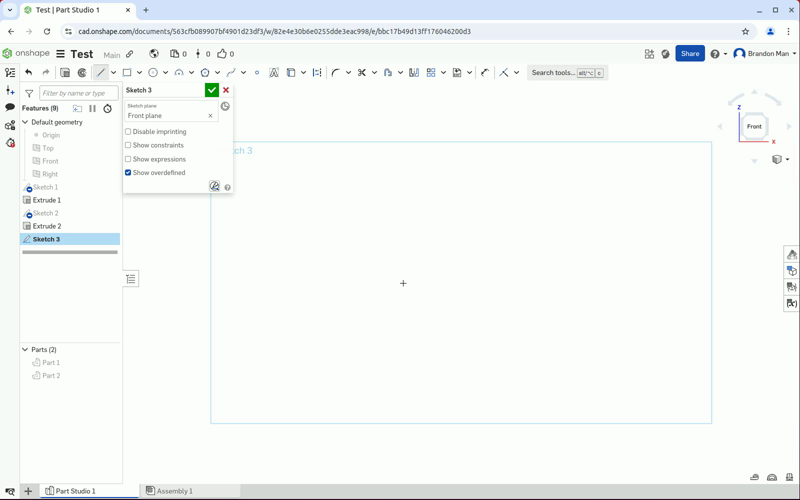
key_up(shift)
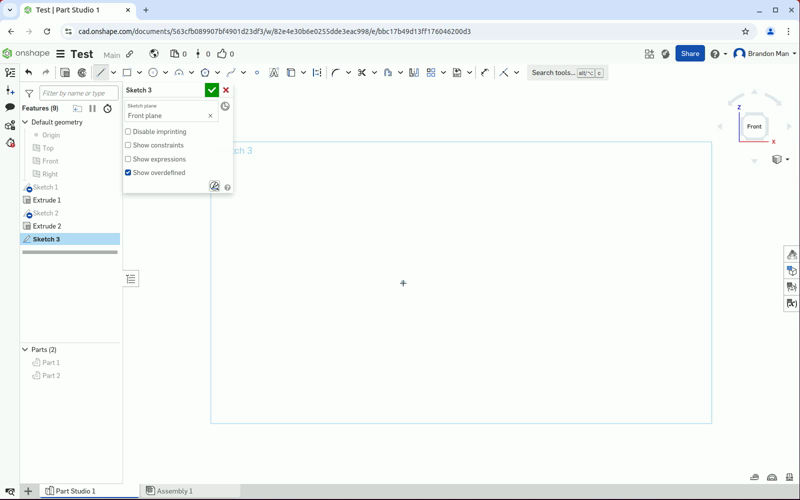
key_down(shift)
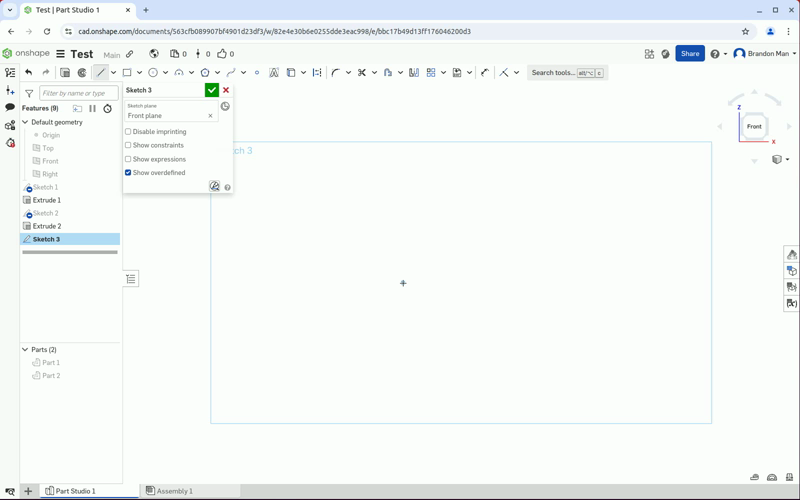
mouse_move(433, 282)
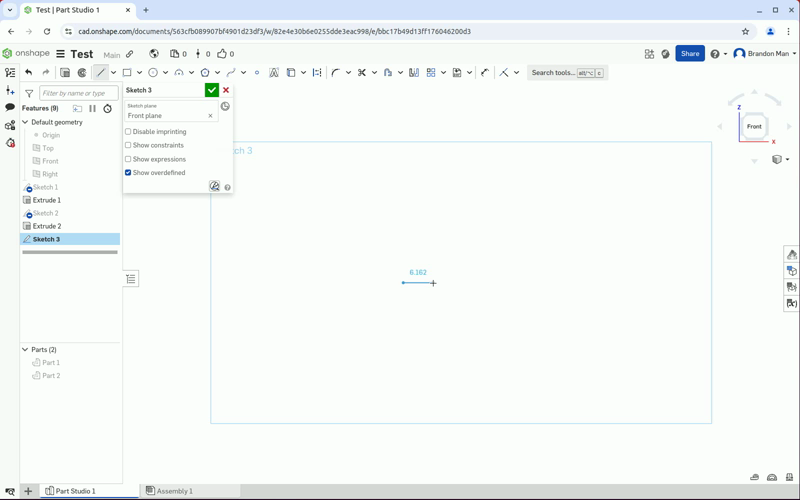
mouse_move(419, 282)
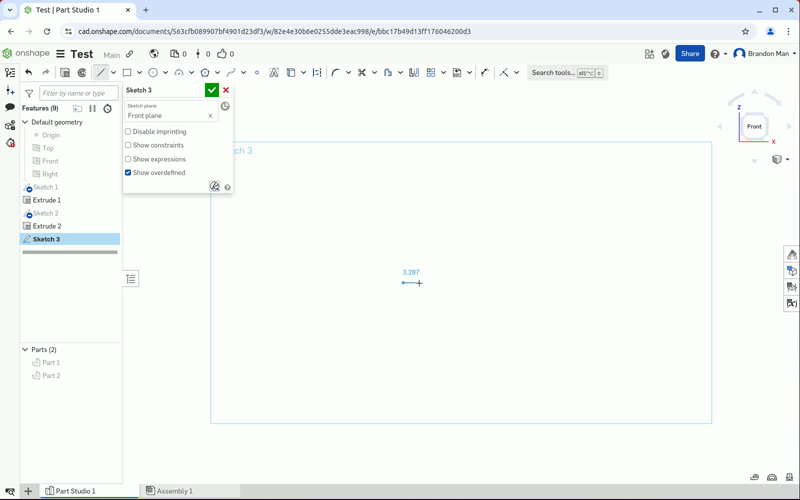
click(419, 282)
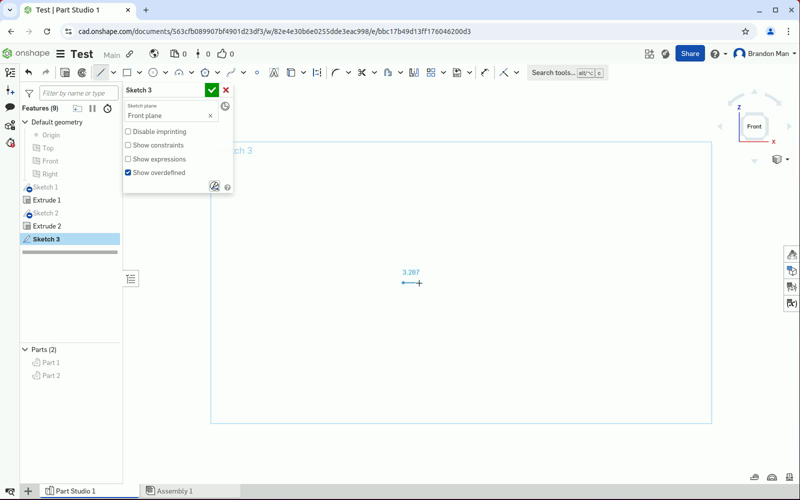
key_up(shift)
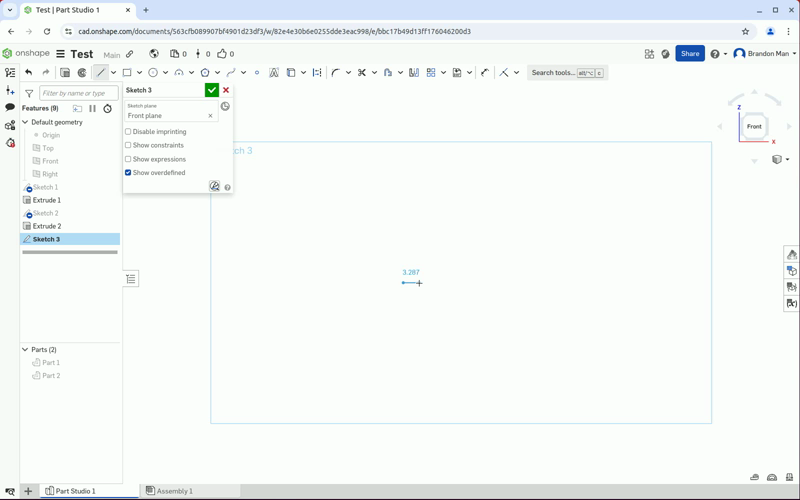
key_down(shift)
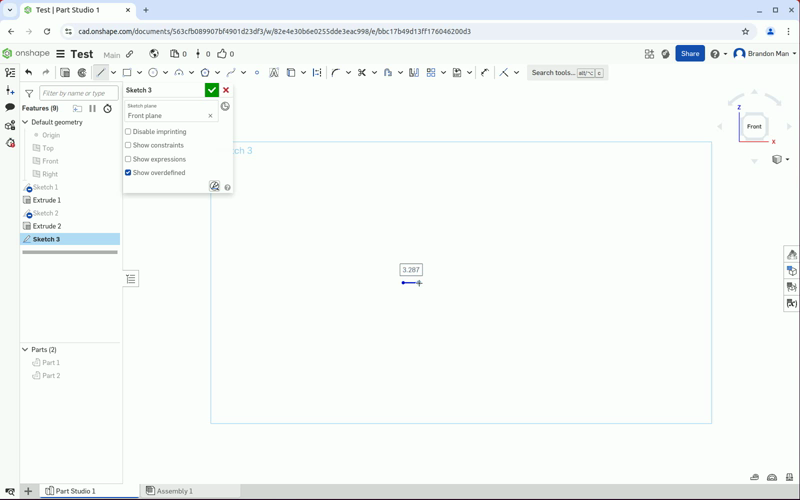
mouse_move(449, 282)
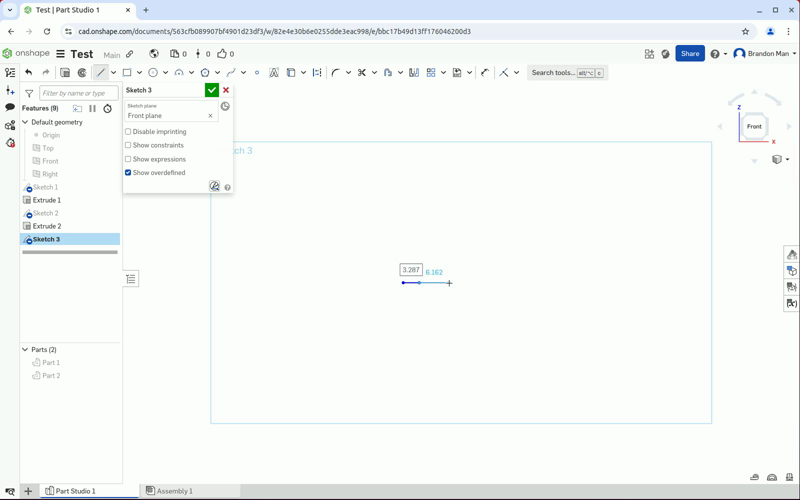
mouse_move(419, 241)
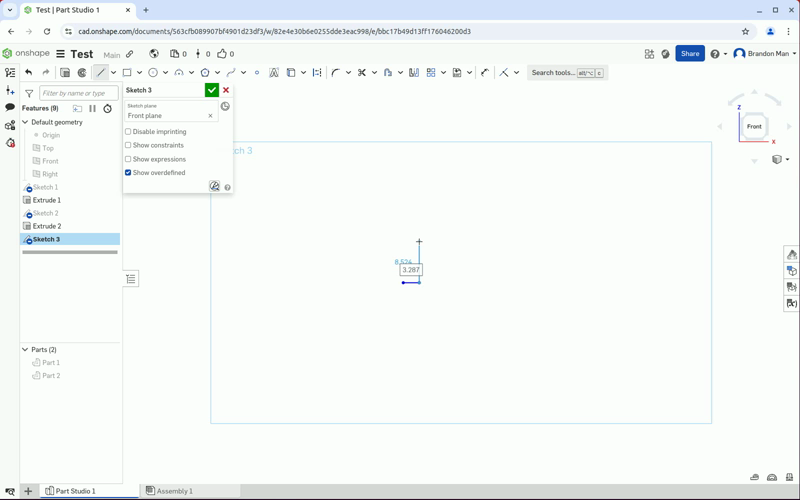
click(419, 241)
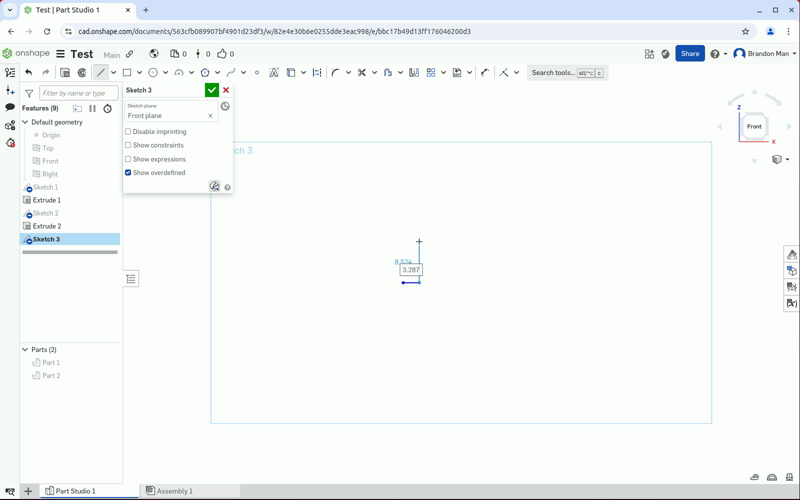
key_up(shift)
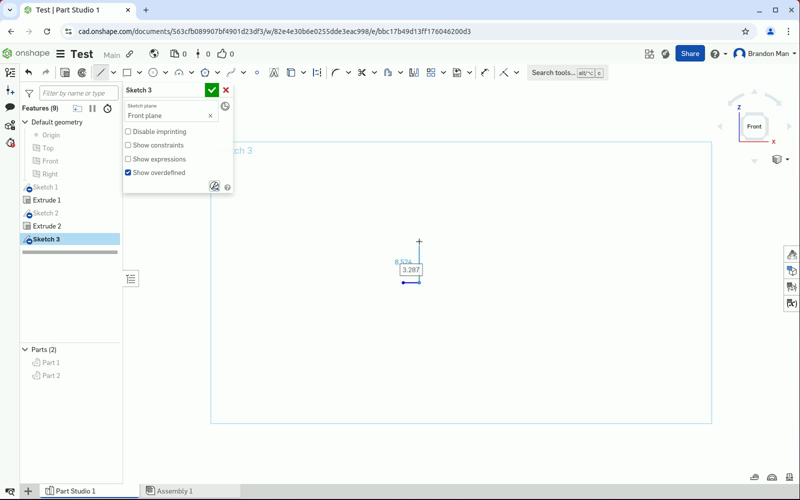
key_down(shift)
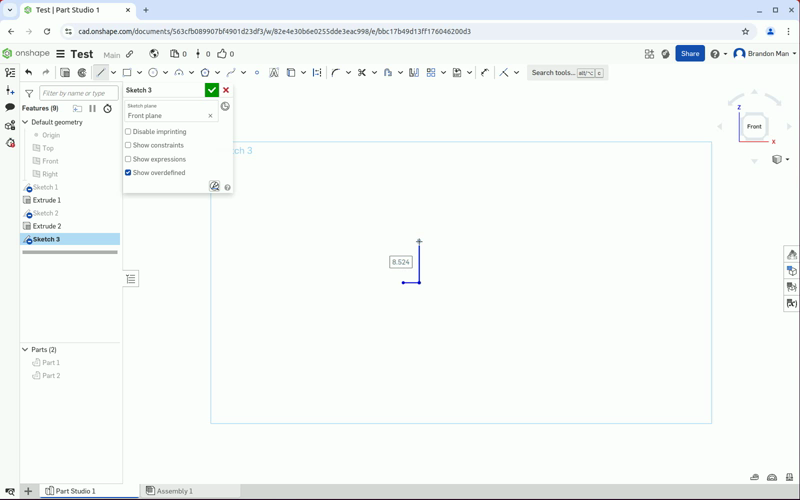
mouse_move(449, 241)
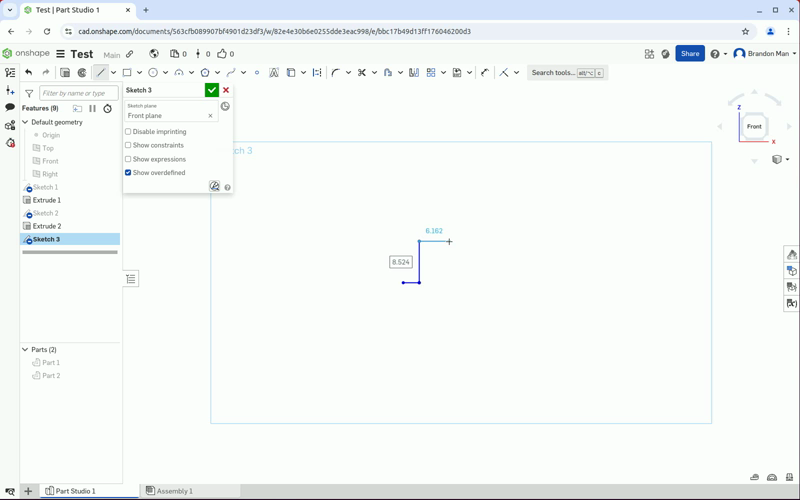
mouse_move(403, 241)
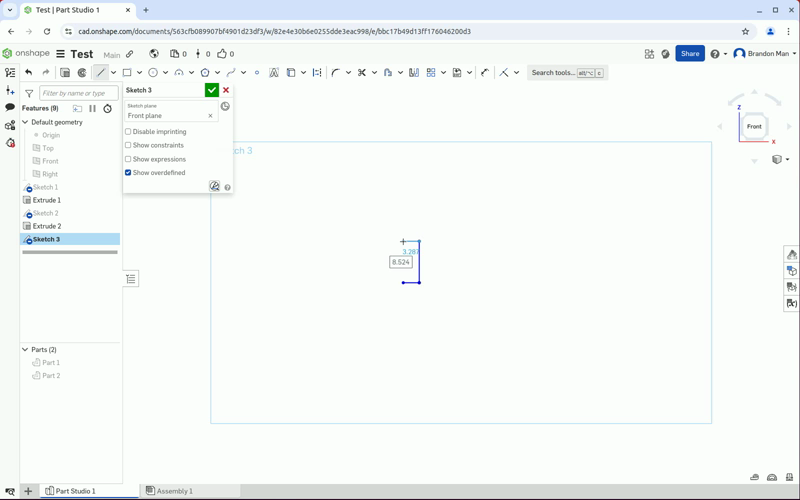
click(403, 241)
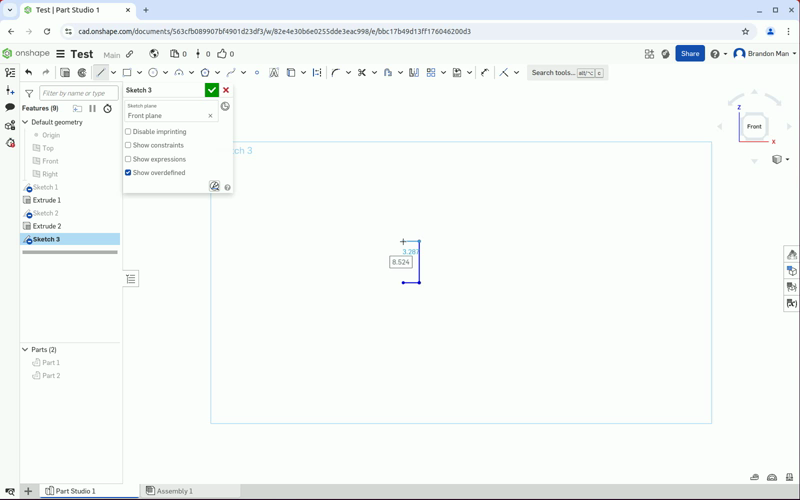
key_up(shift)
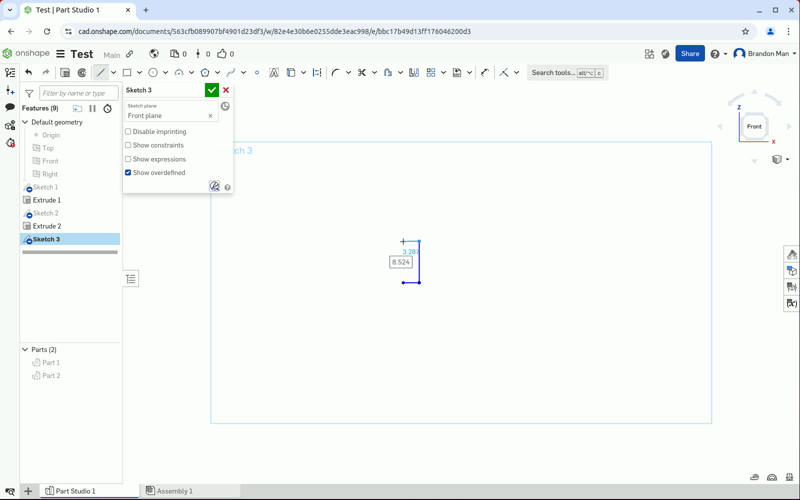
mouse_move(433, 241)
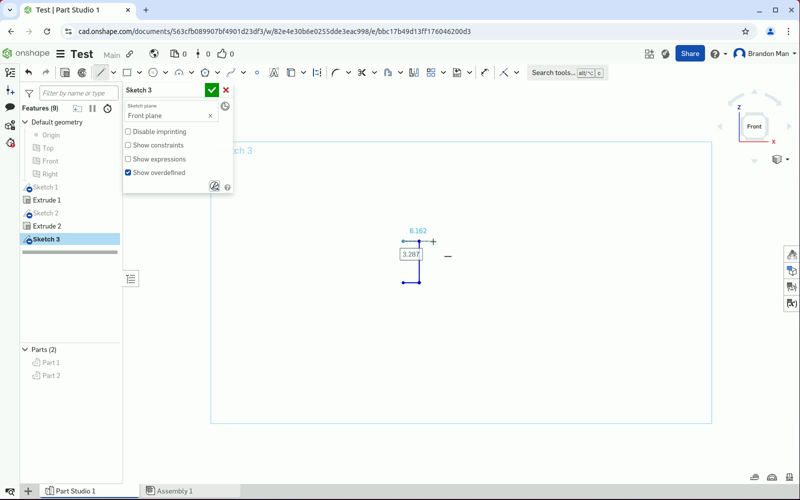
key_down(shift)
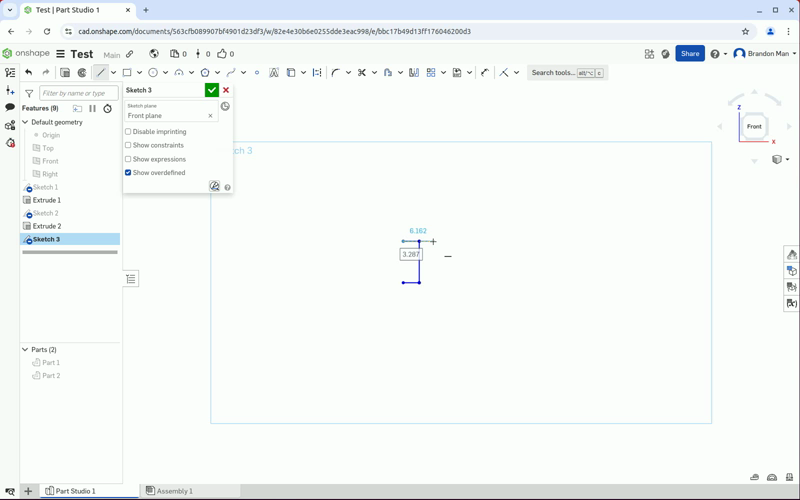
mouse_move(403, 282)
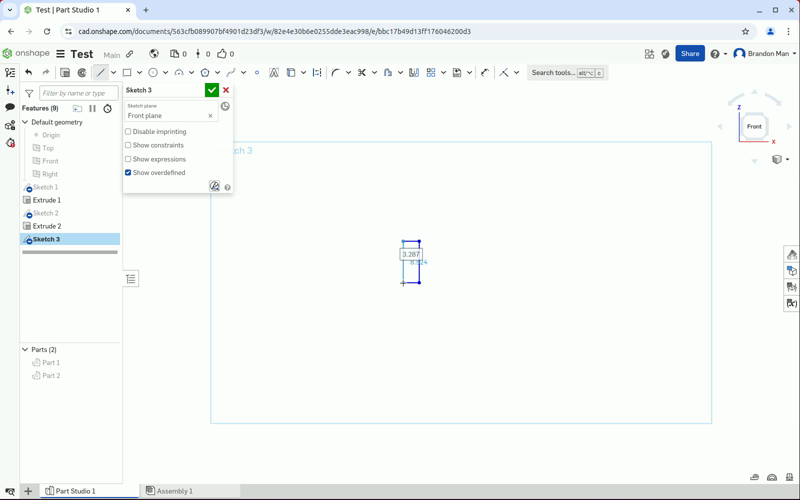
key_up(shift)
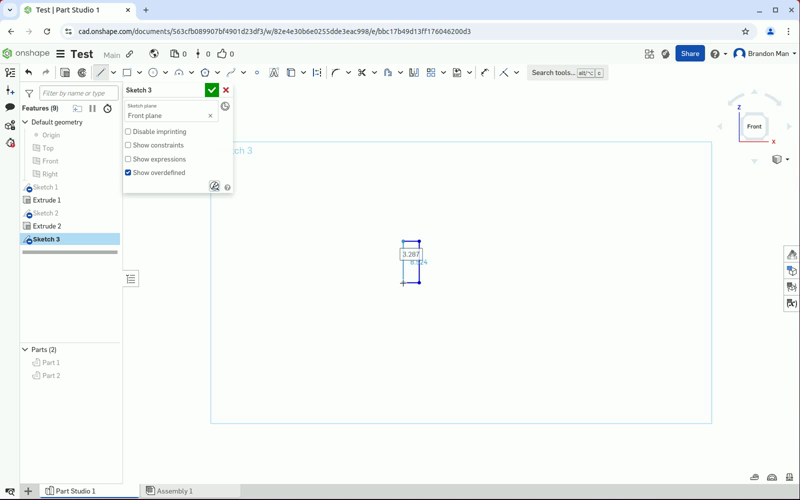
click(403, 282)
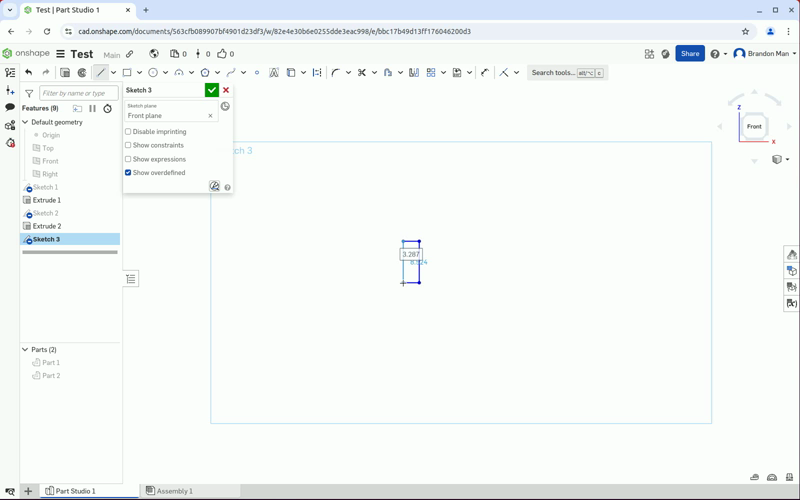
key(esc)
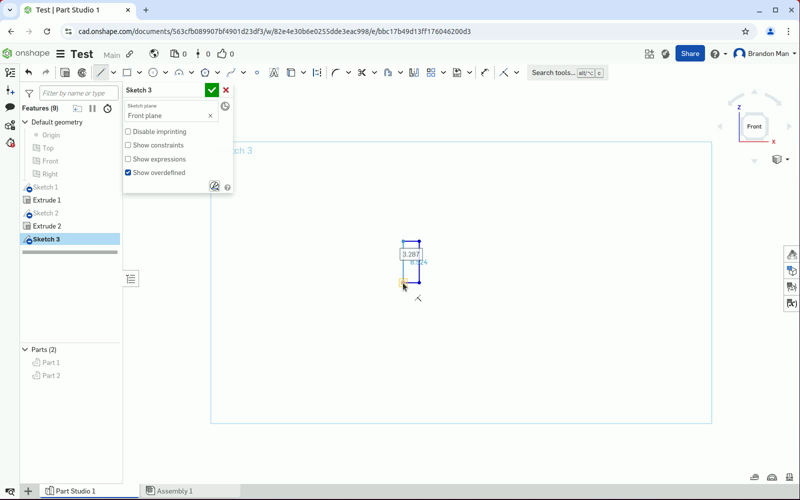
mouse_move(409, 279)
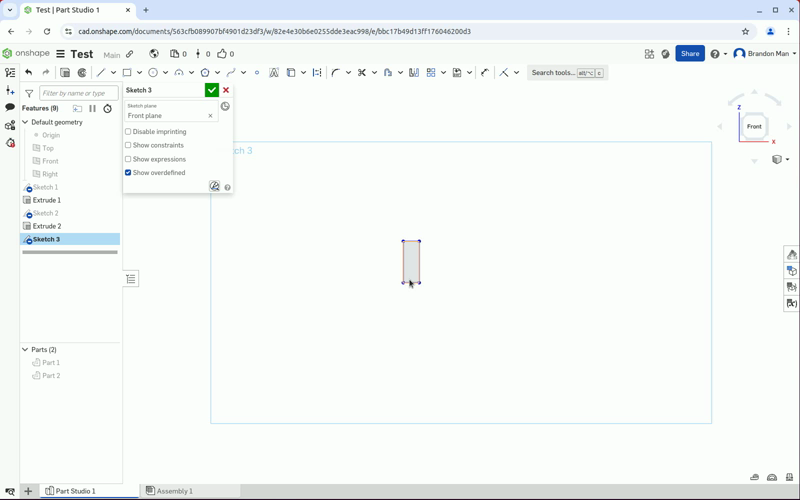
scroll(6)
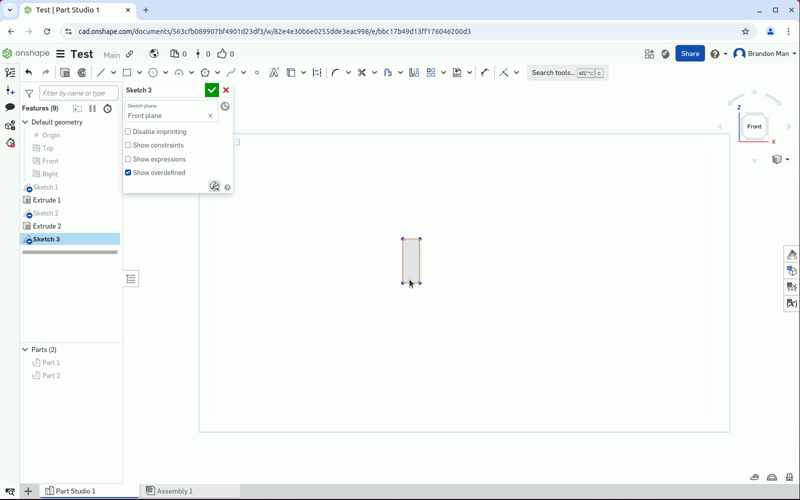
scroll(6)
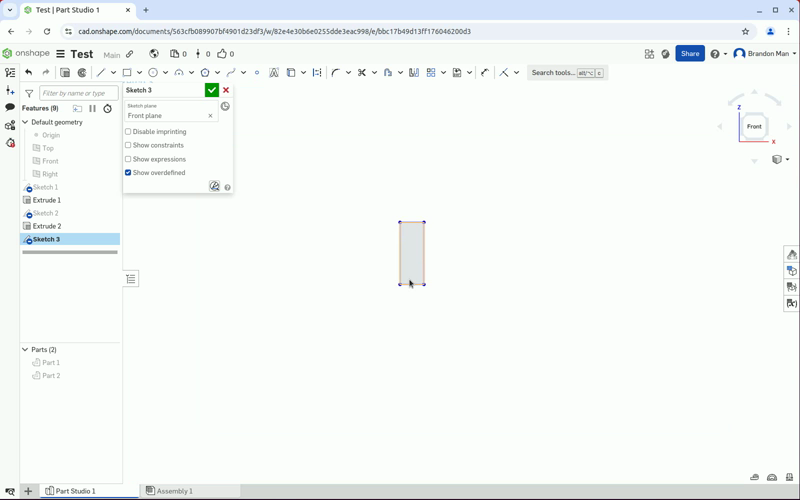
scroll(6)
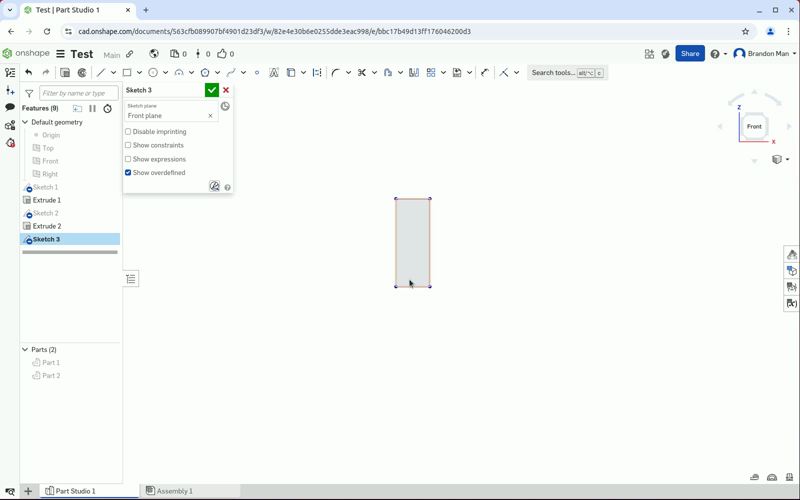
scroll(6)
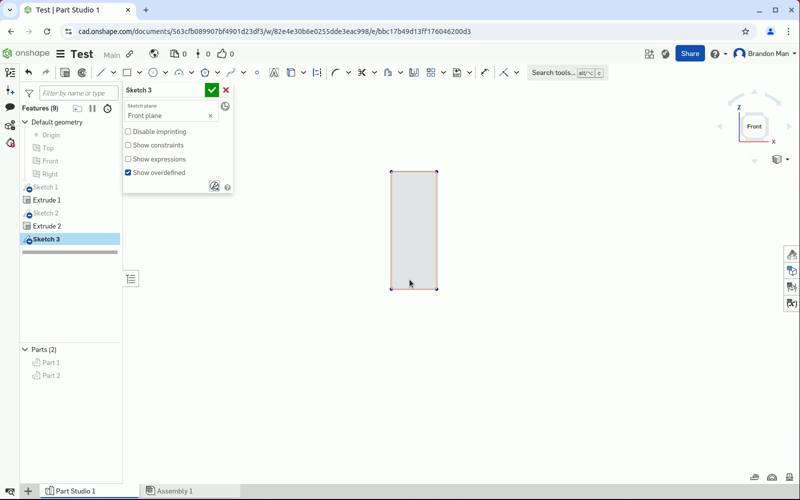
scroll(6)
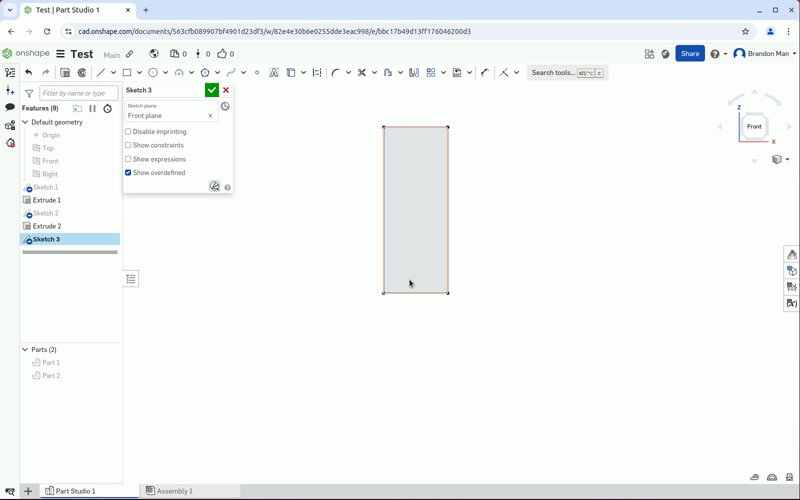
scroll(6)
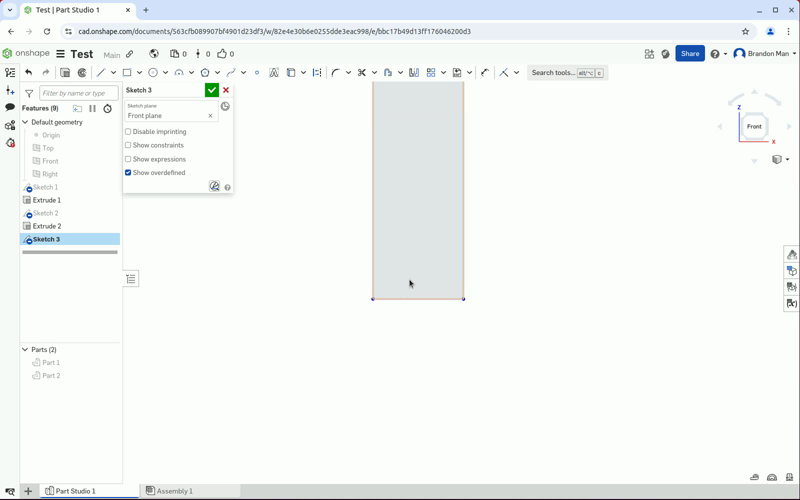
scroll(6)
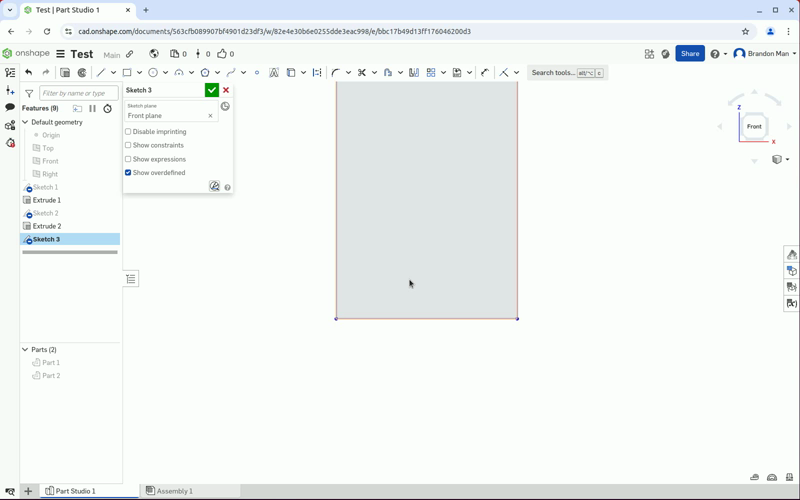
click(409, 279)
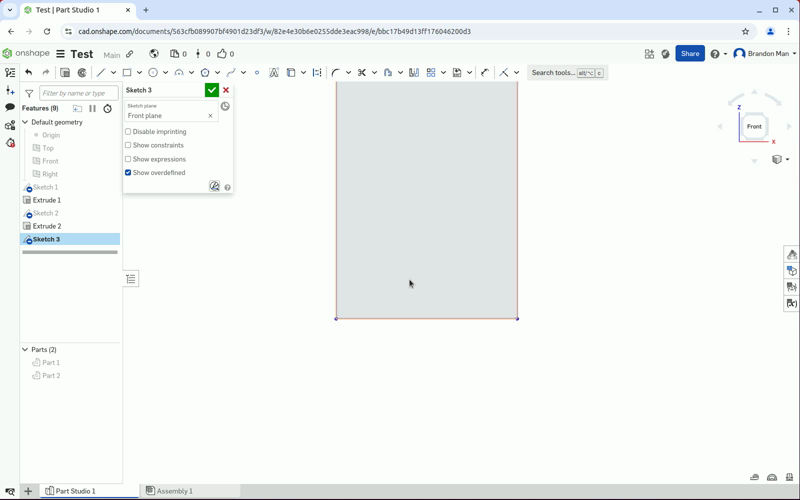
scroll(-6)
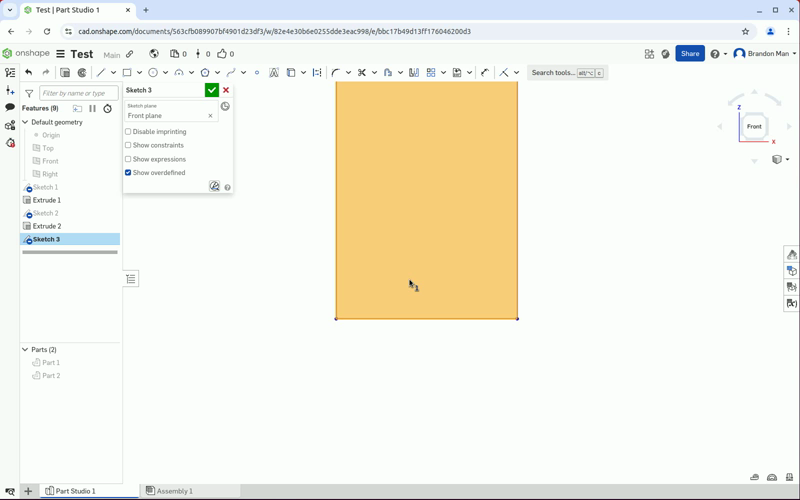
scroll(-6)
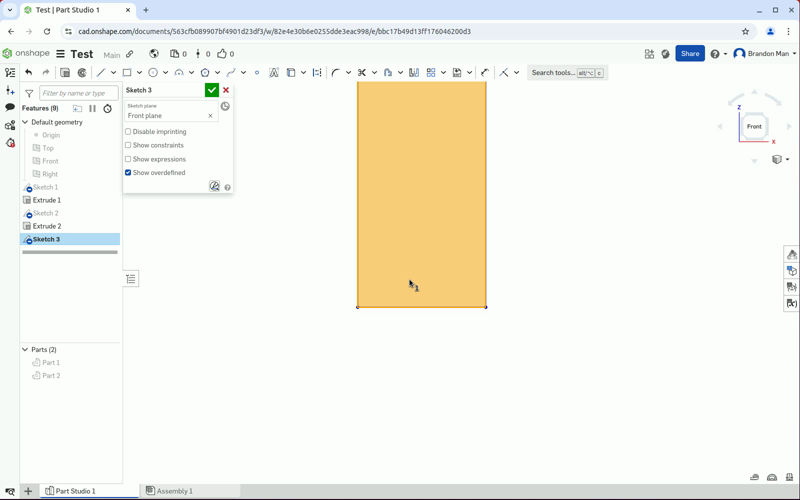
scroll(-6)
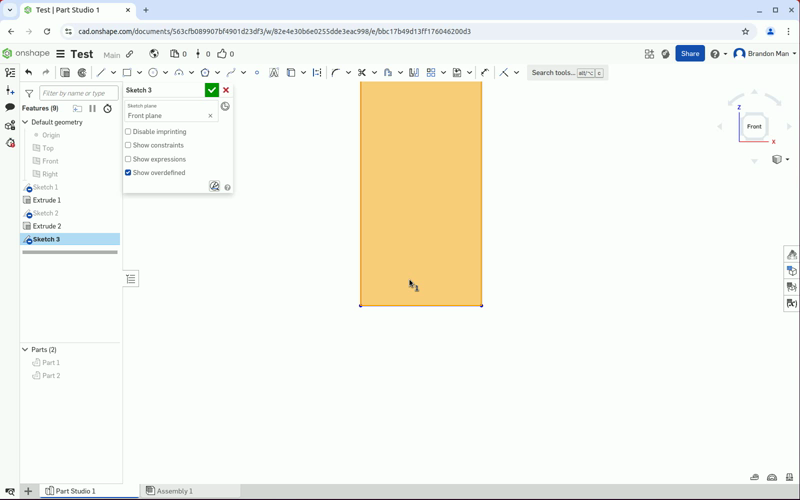
scroll(-6)
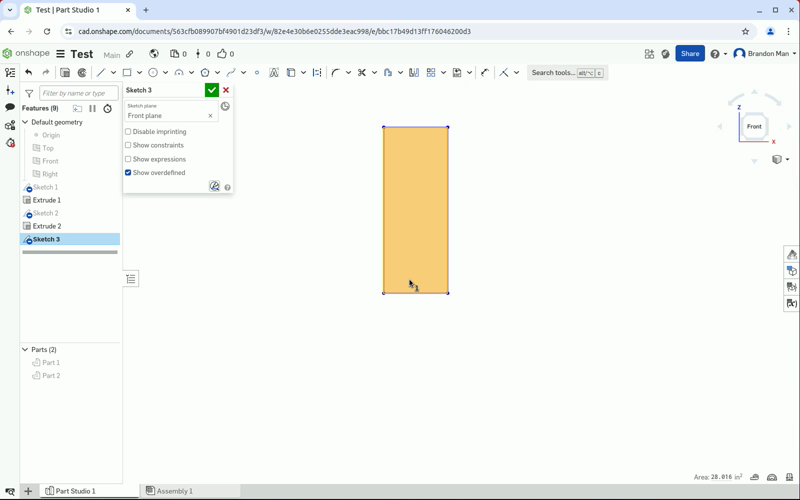
scroll(-6)
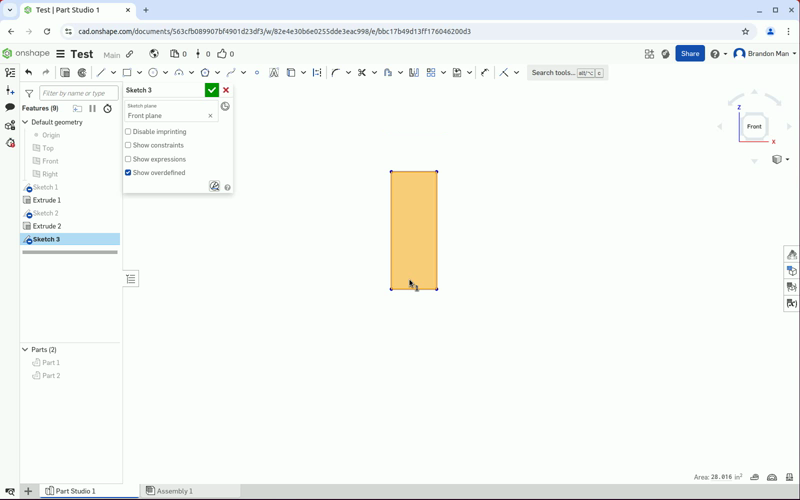
scroll(-6)
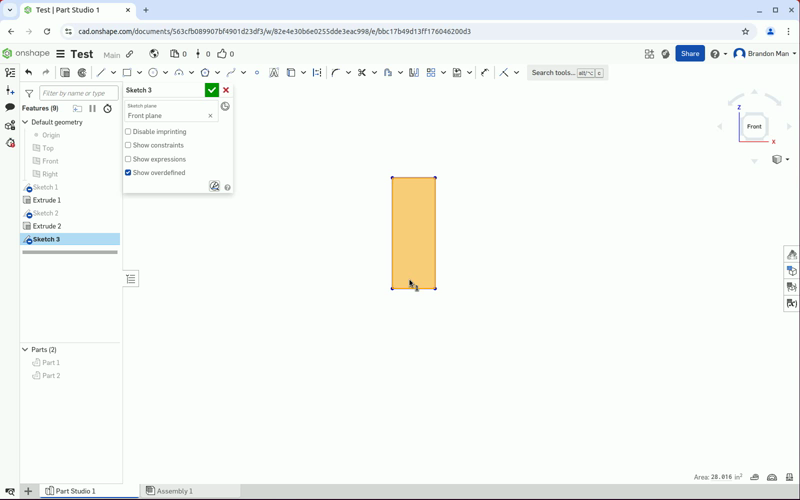
scroll(-6)
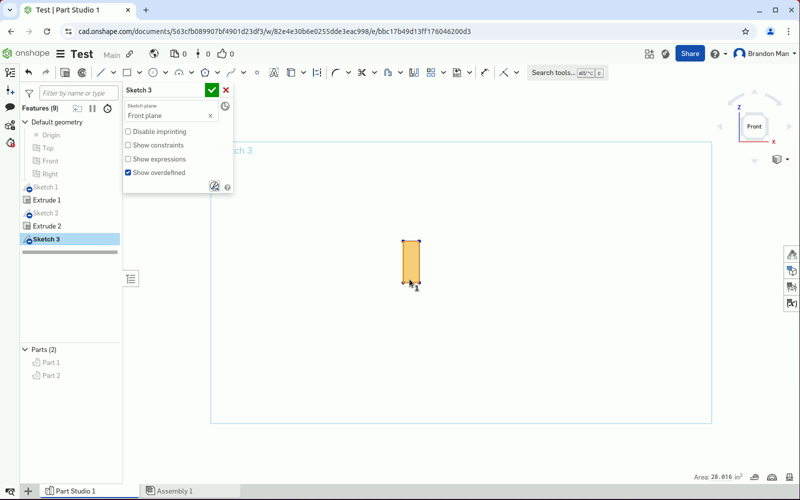
mouse_move(73, 352)
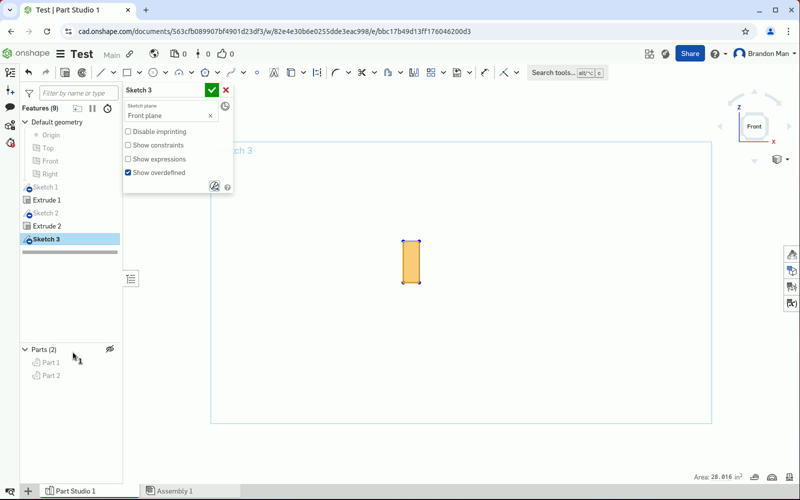
key(shift+y)
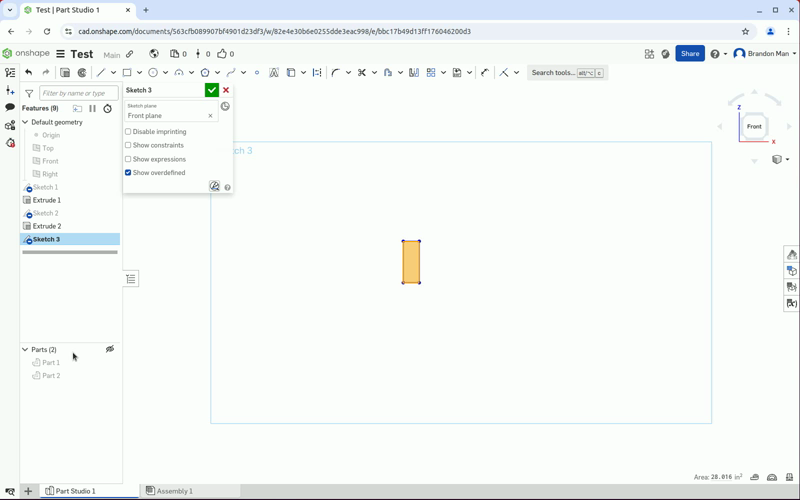
key(shift+e)
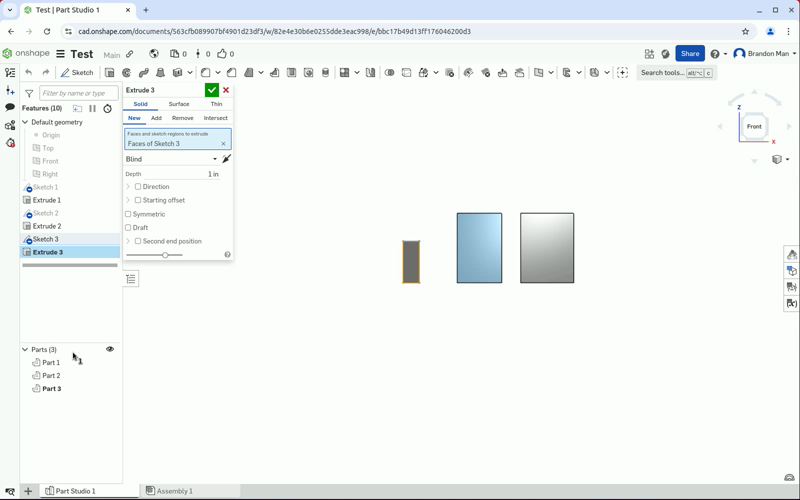
mouse_move(143, 106)
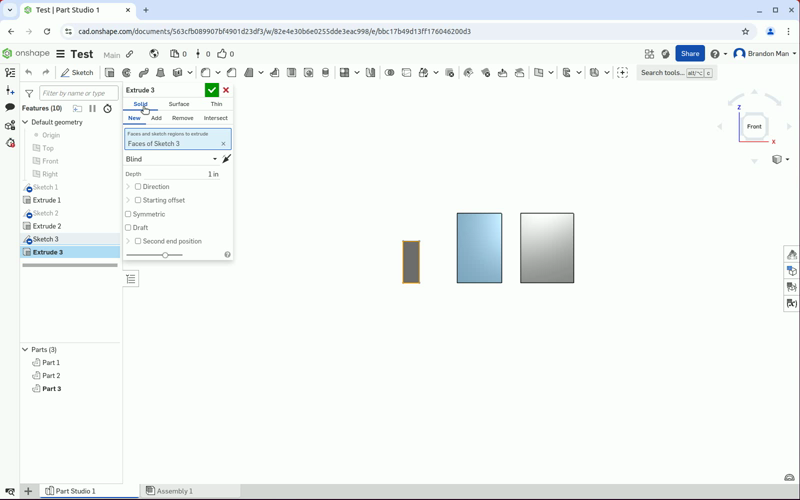
click(143, 106)
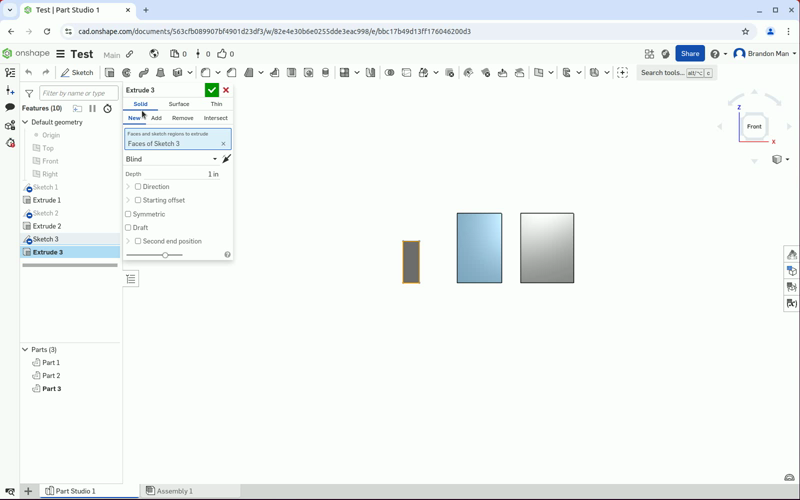
mouse_move(137, 120)
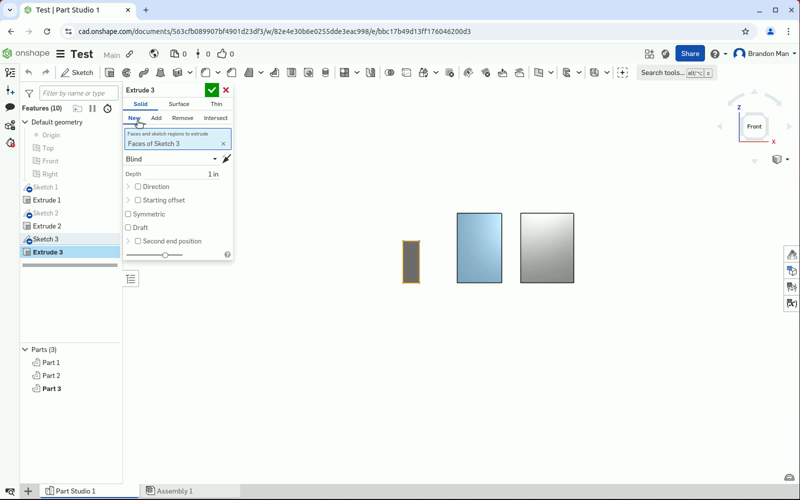
click(137, 120)
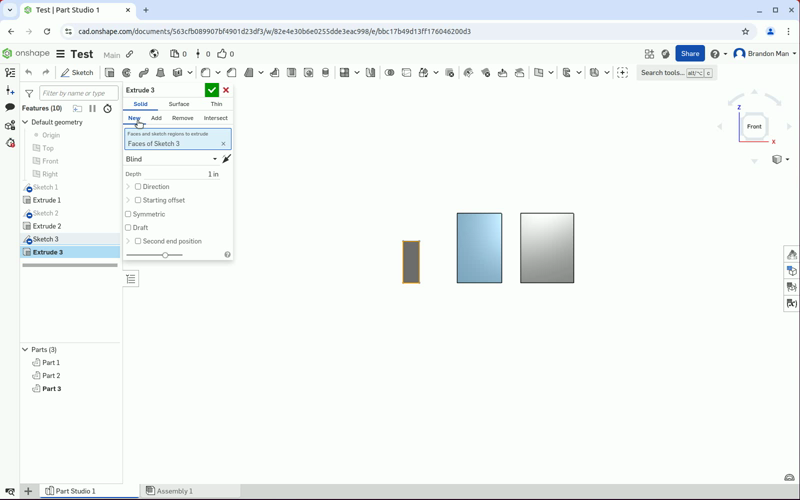
key(tab, 4)
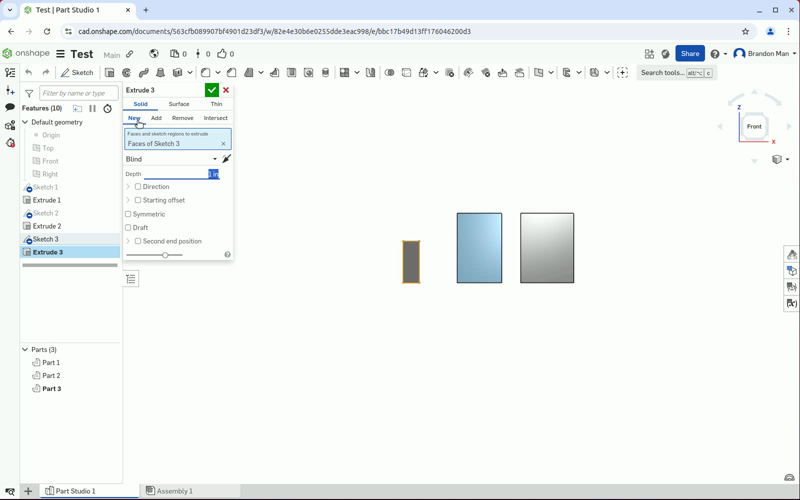
text(-0.241)
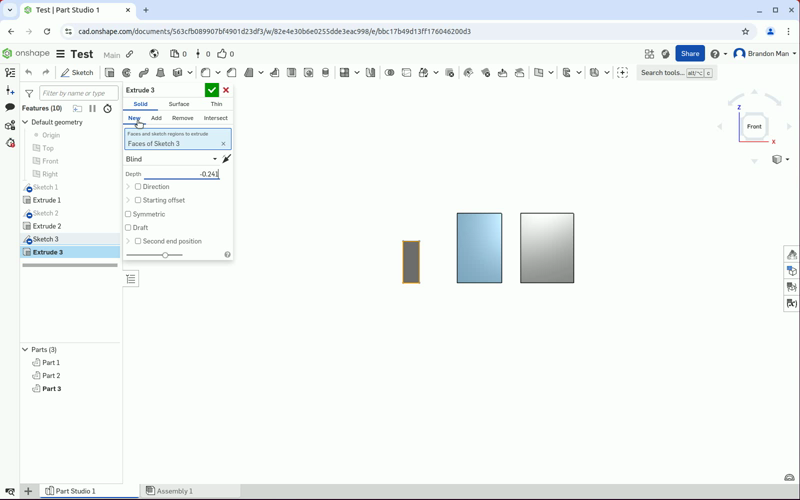
key(enter)
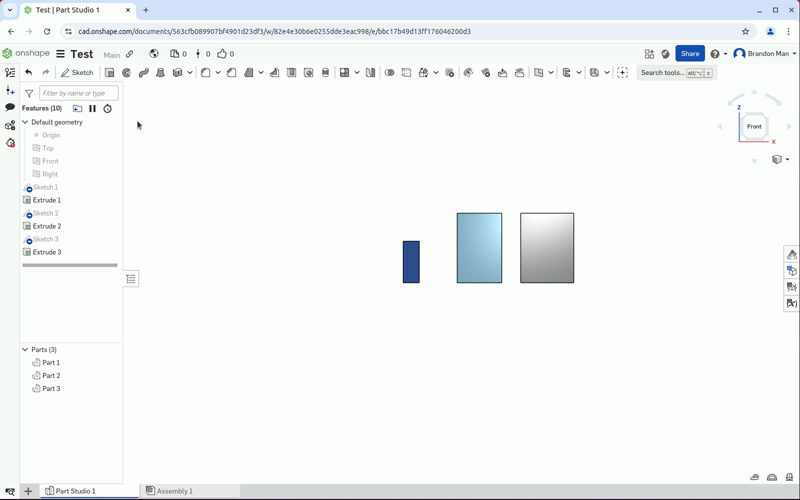
key(shift+h)
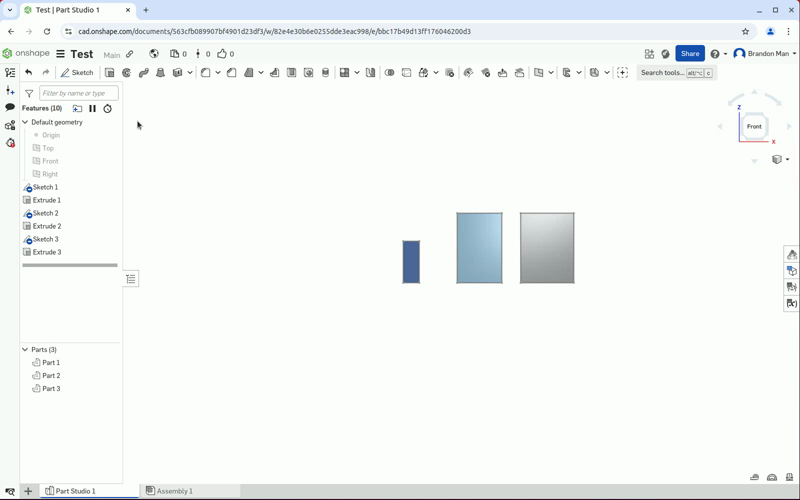
key(shift+h)
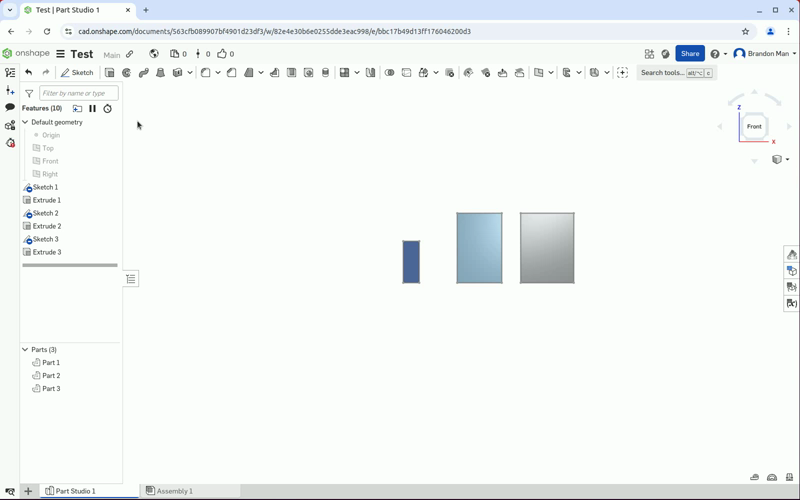
key(shift+7)
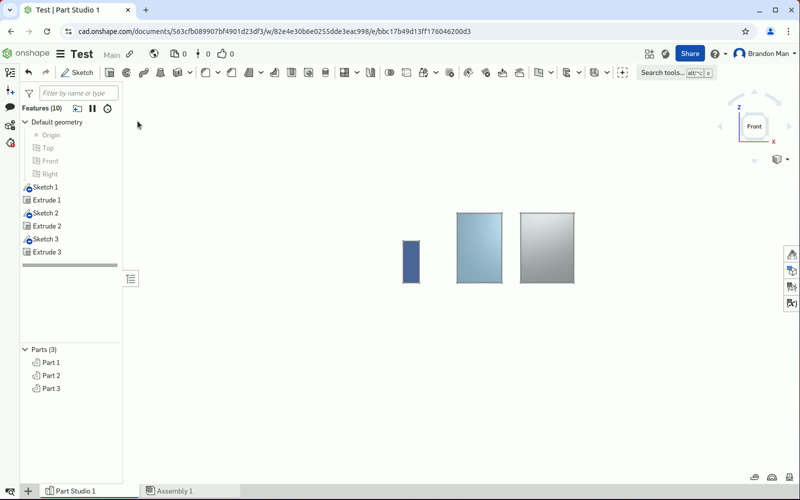
key(left, 2)
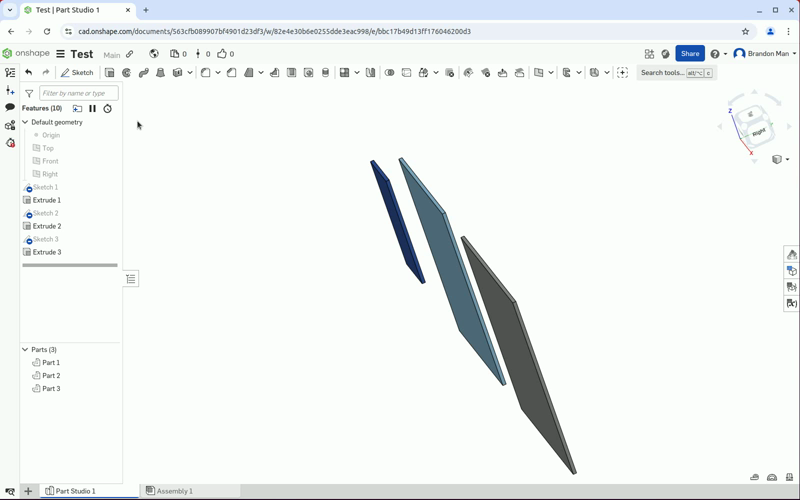
key(down, 2)
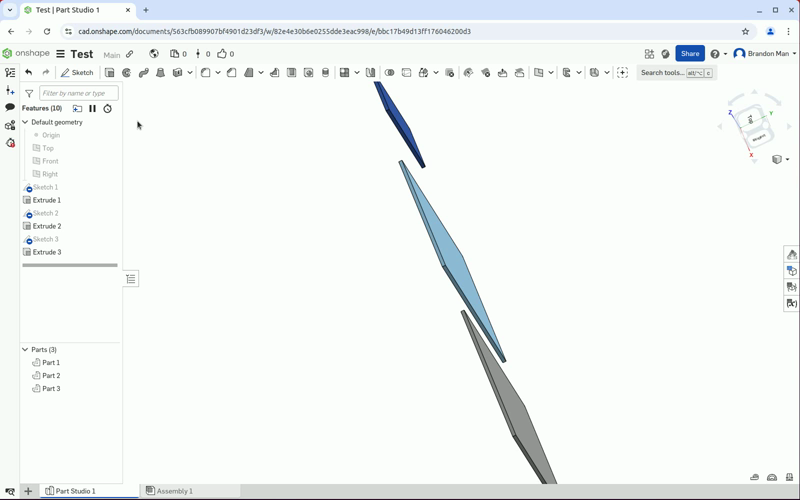
key(up, 2)
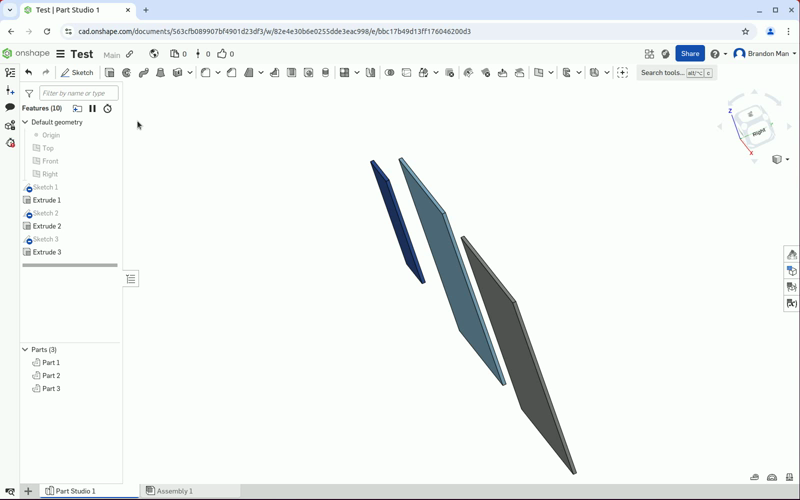
key(right, 2)
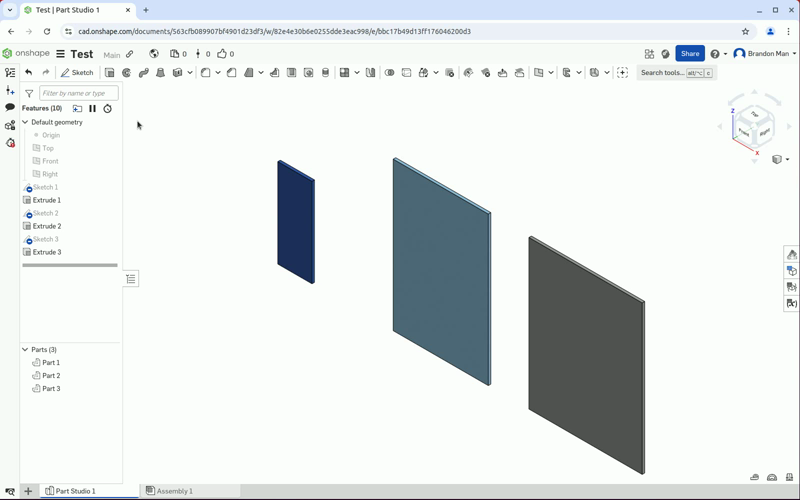
mouse_move(73, 189)
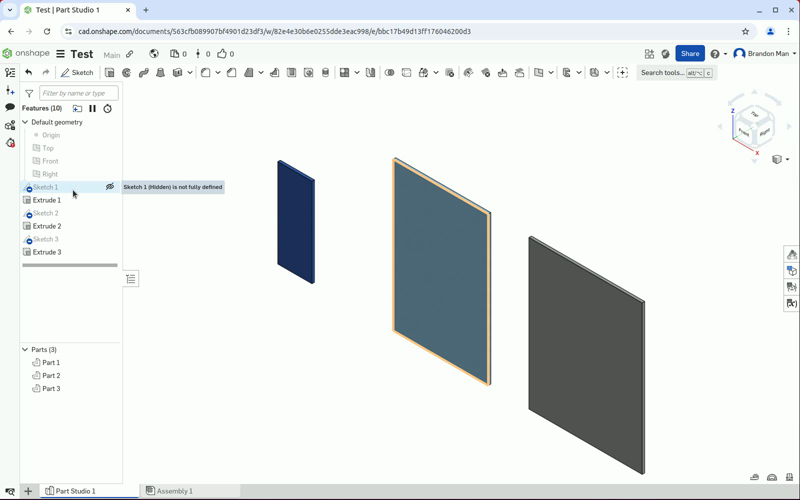
click(73, 189)